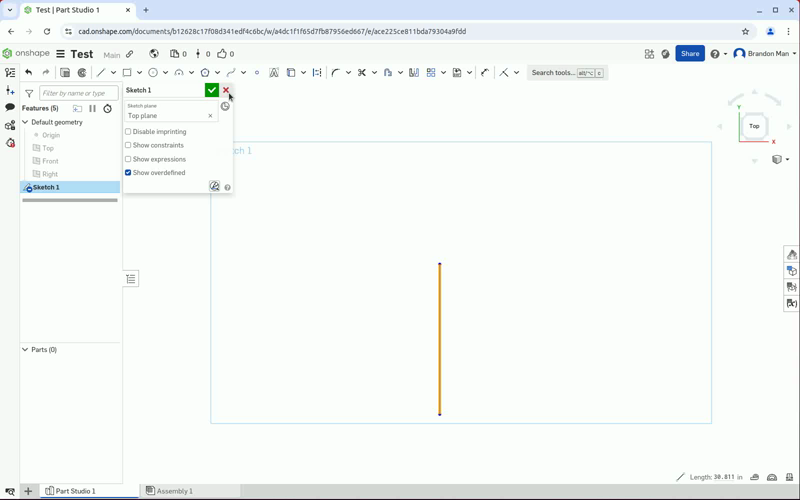
key(shift+h)
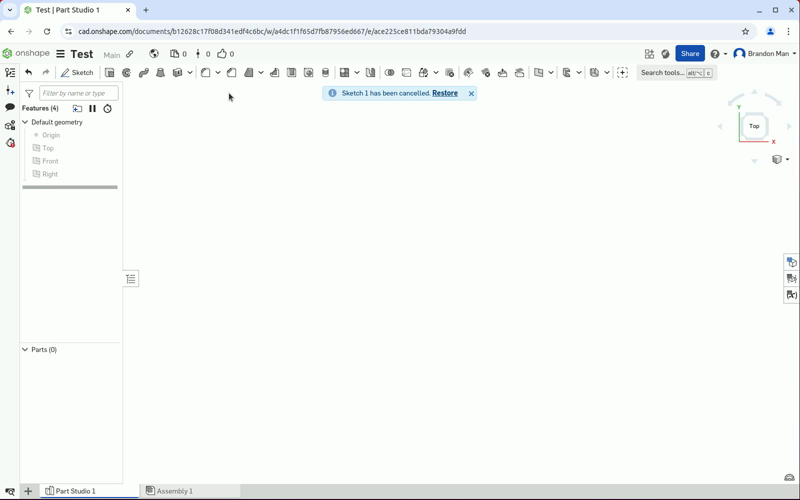
mouse_move(73, 352)
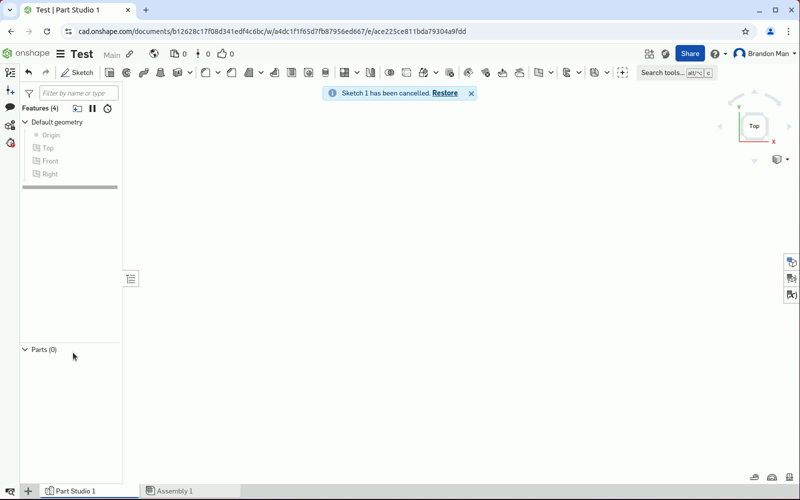
key(y)
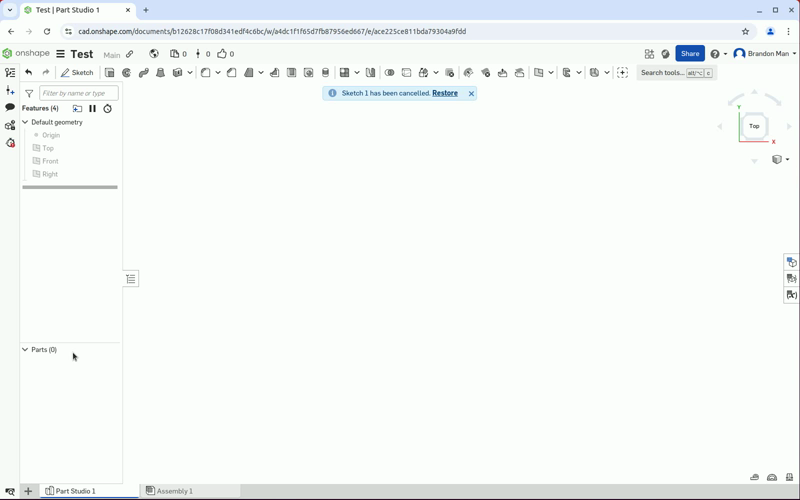
key(shift+p)
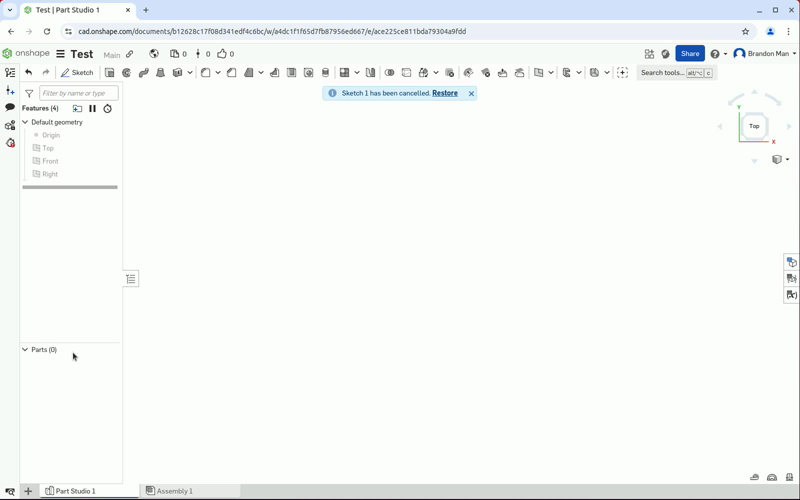
key(space)
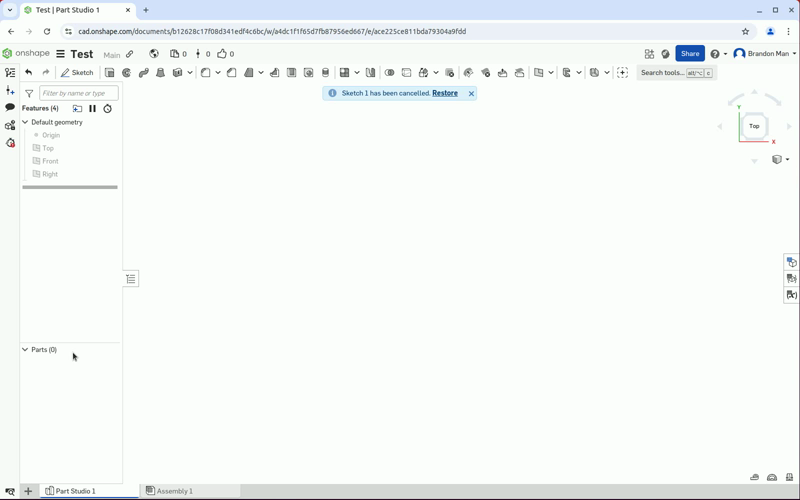
key_down(shift)
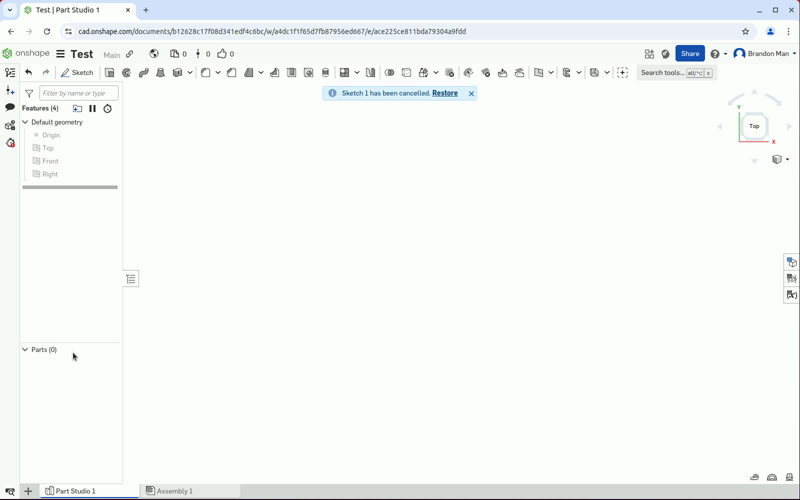
key(up)
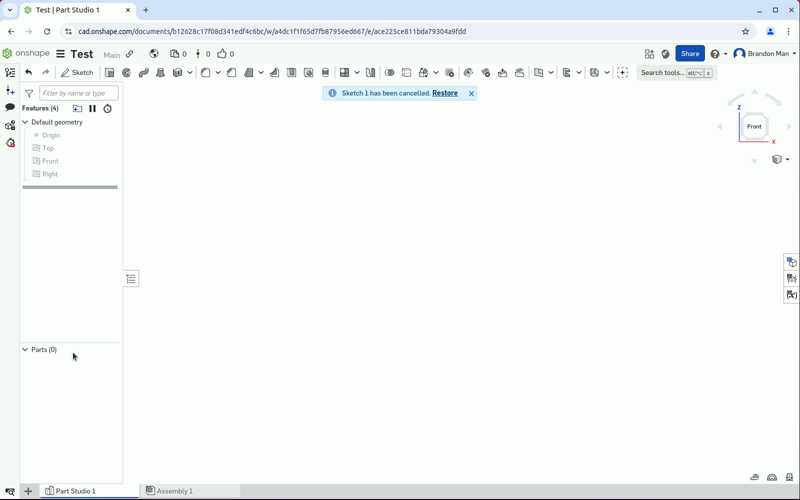
key_up(shift)
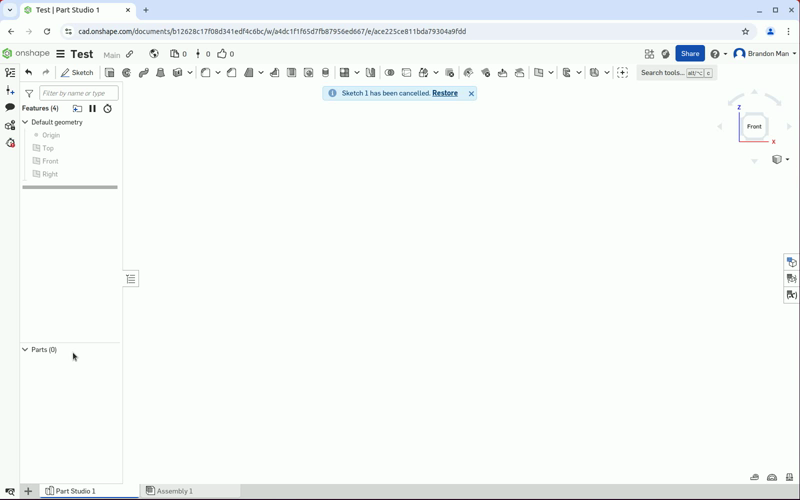
mouse_move(73, 352)
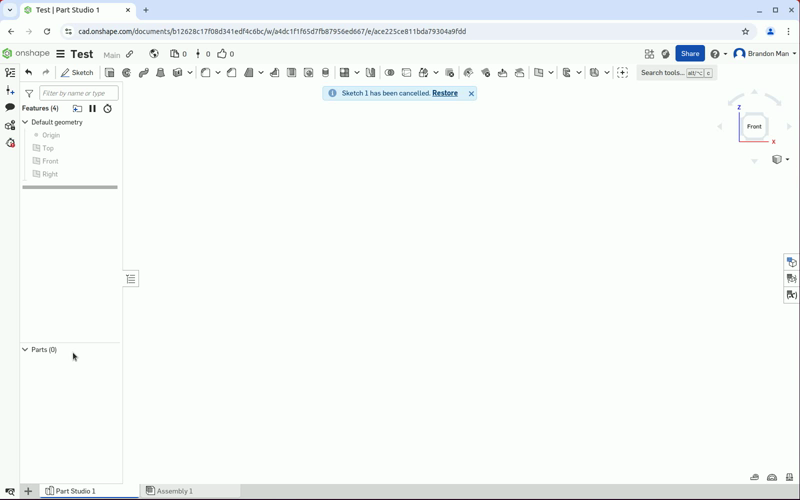
key(shift+y)
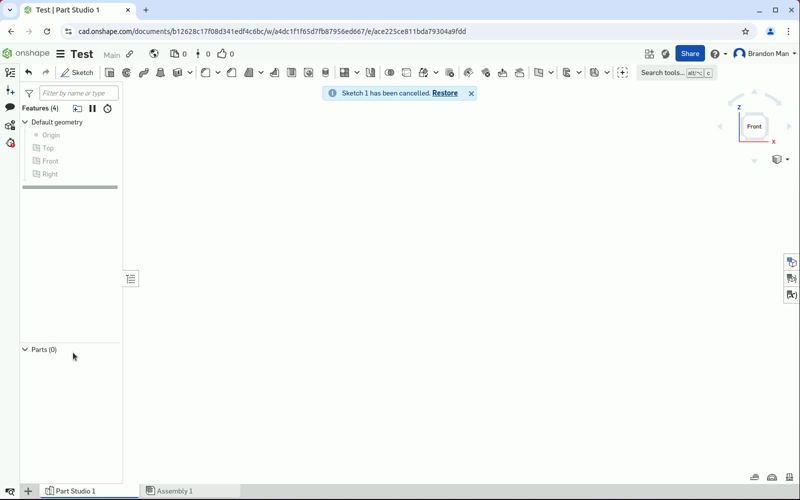
key(shift+s)
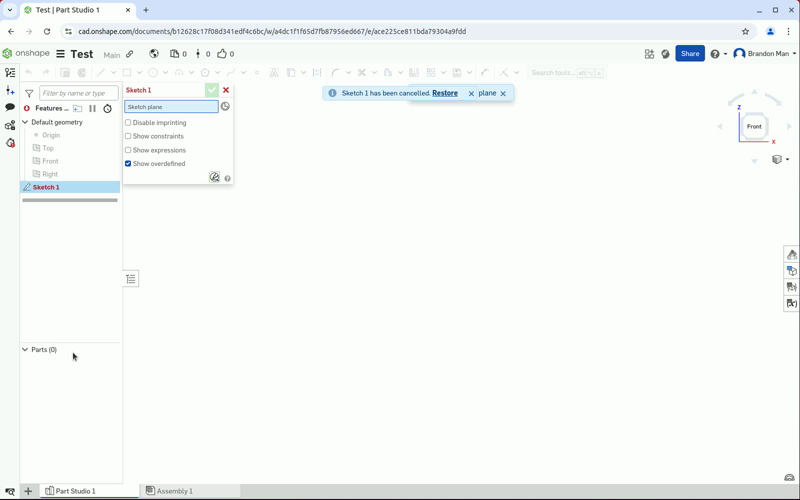
mouse_move(73, 163)
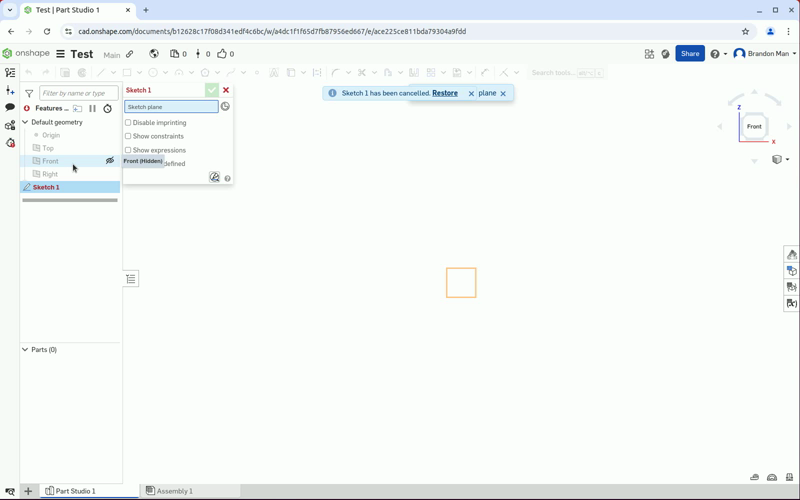
click(73, 163)
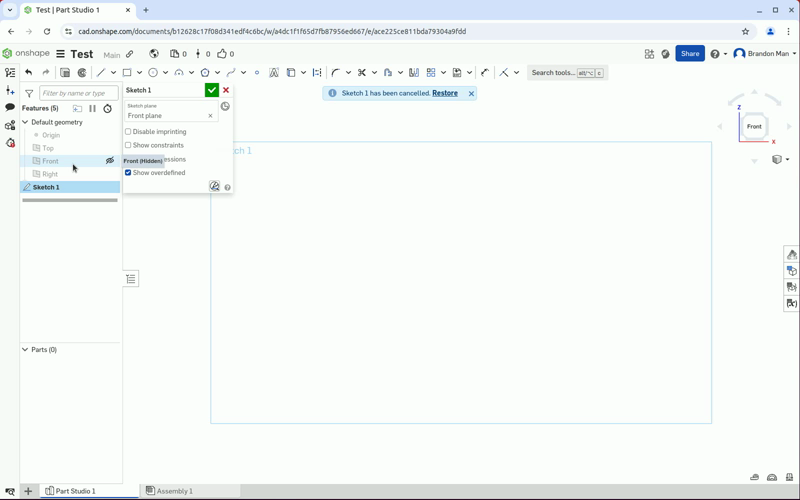
mouse_move(73, 352)
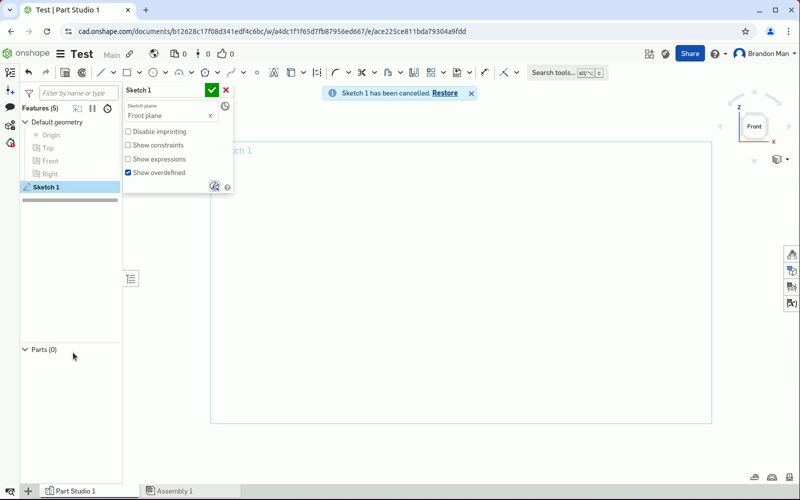
key(y)
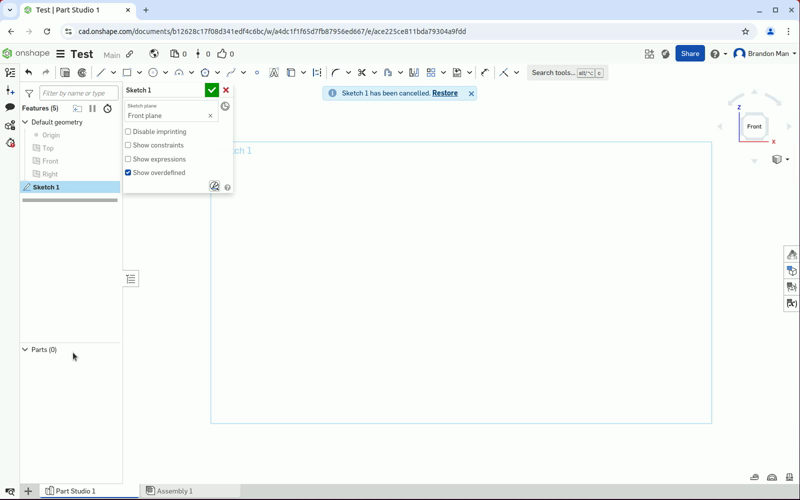
key(l)
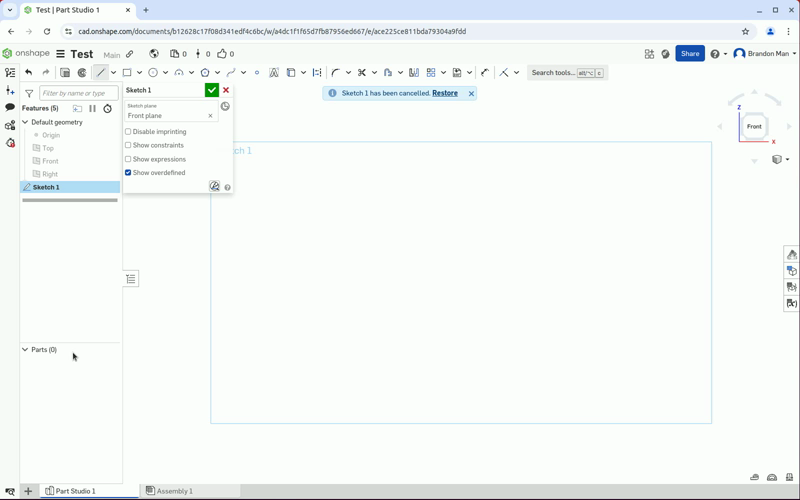
key_down(shift)
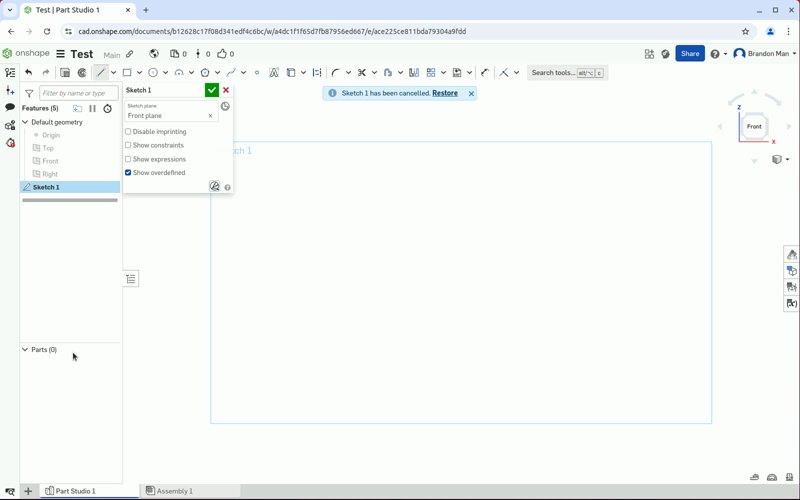
mouse_move(348, 237)
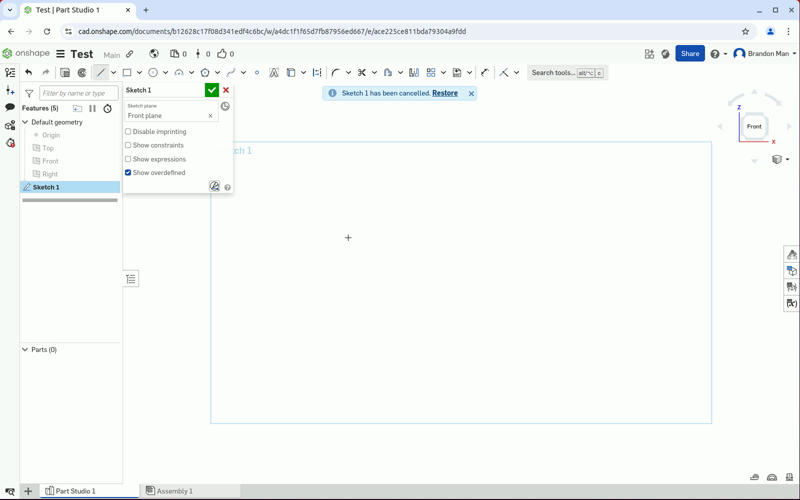
click(348, 237)
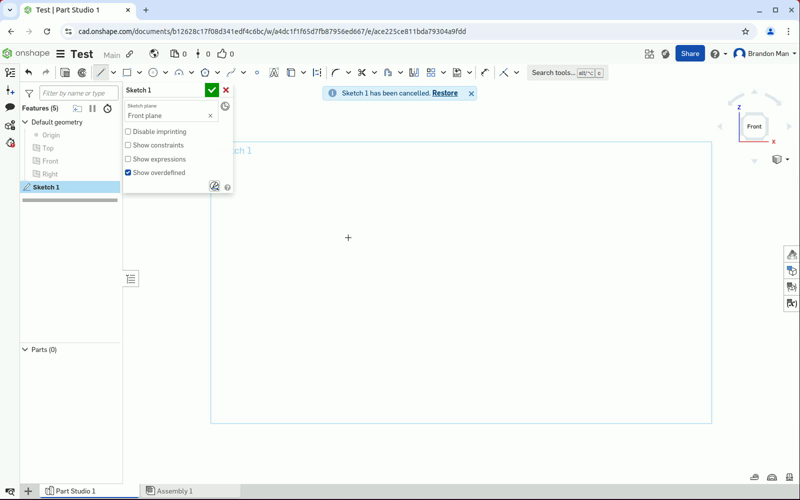
key_up(shift)
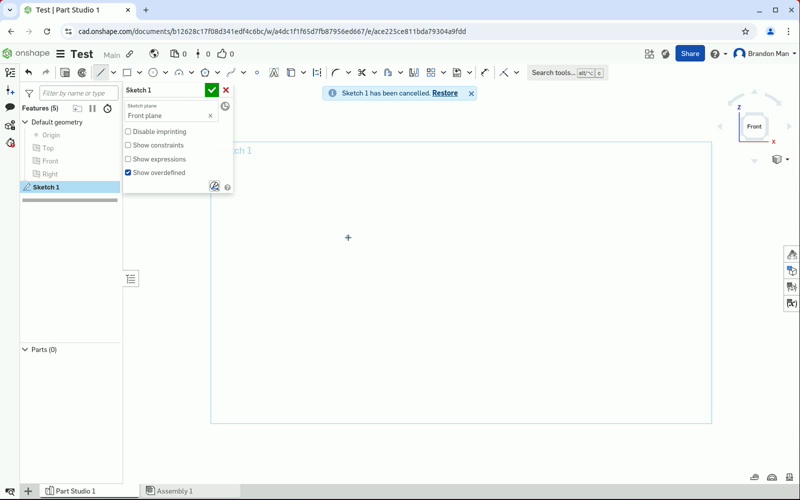
key_down(shift)
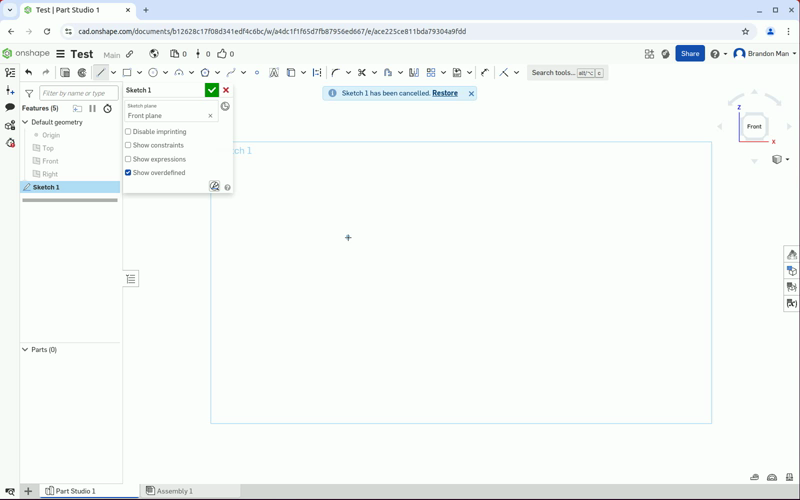
mouse_move(378, 237)
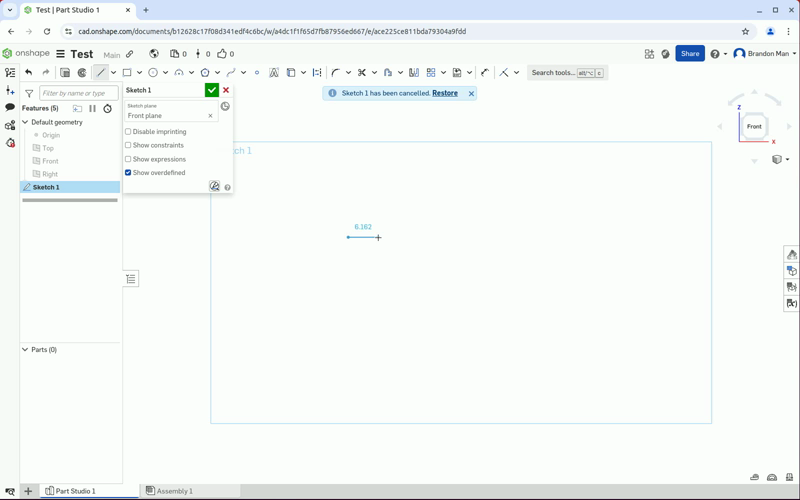
mouse_move(395, 237)
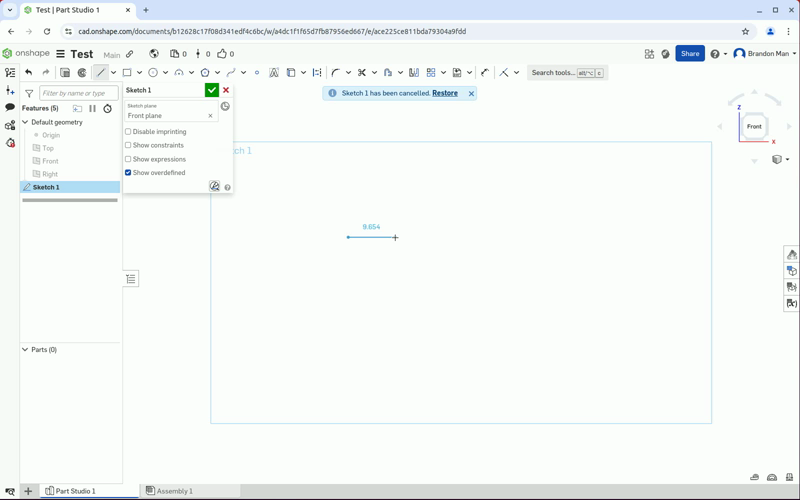
click(395, 237)
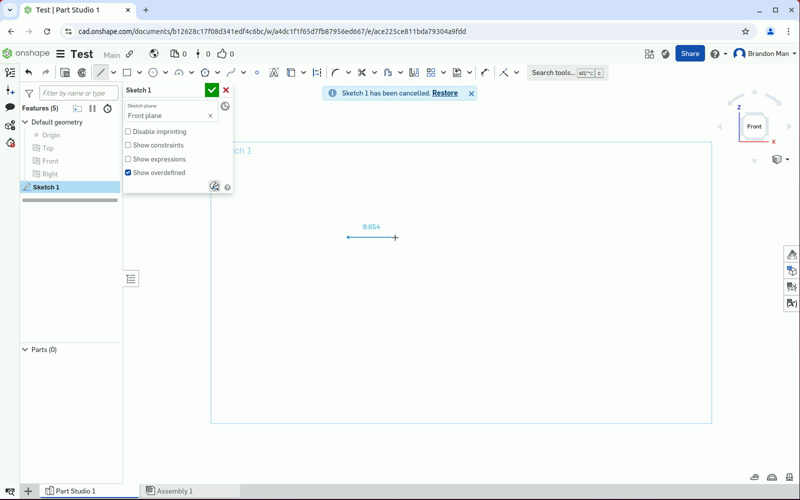
key_up(shift)
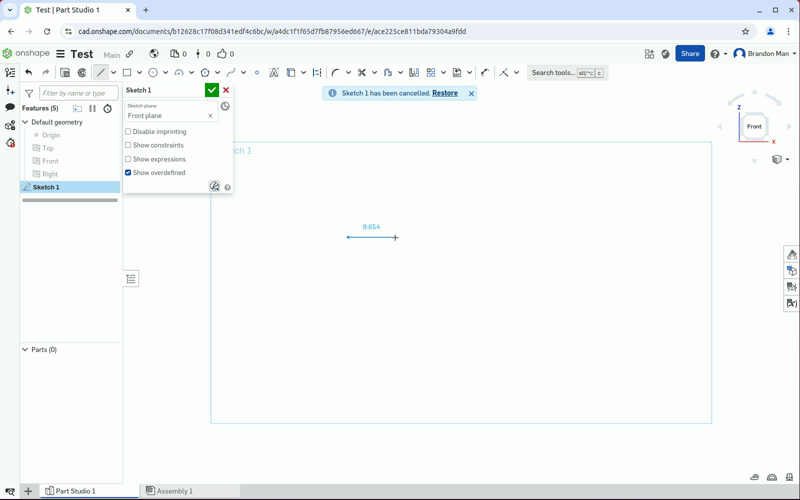
key_down(shift)
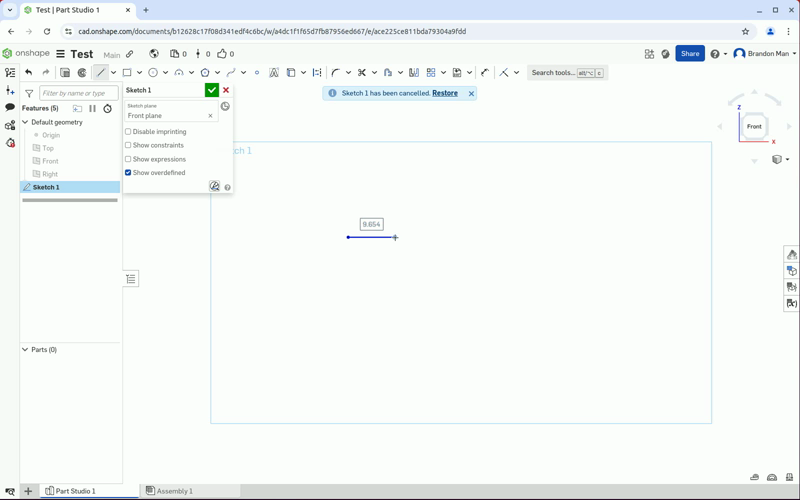
mouse_move(425, 237)
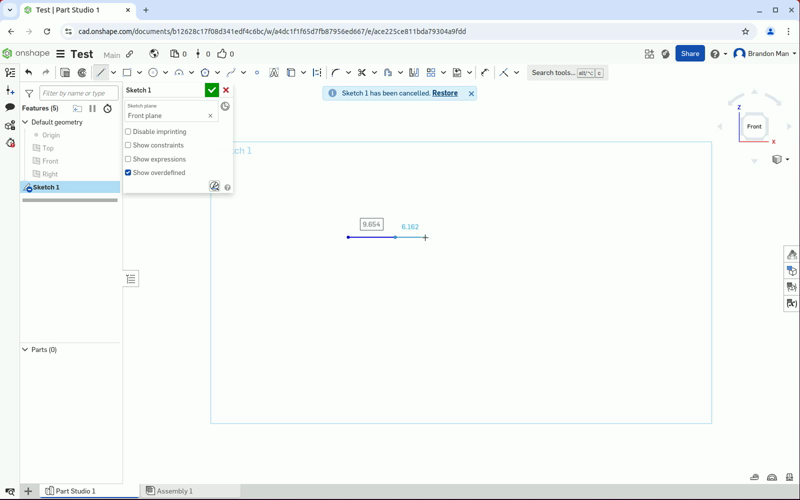
mouse_move(395, 284)
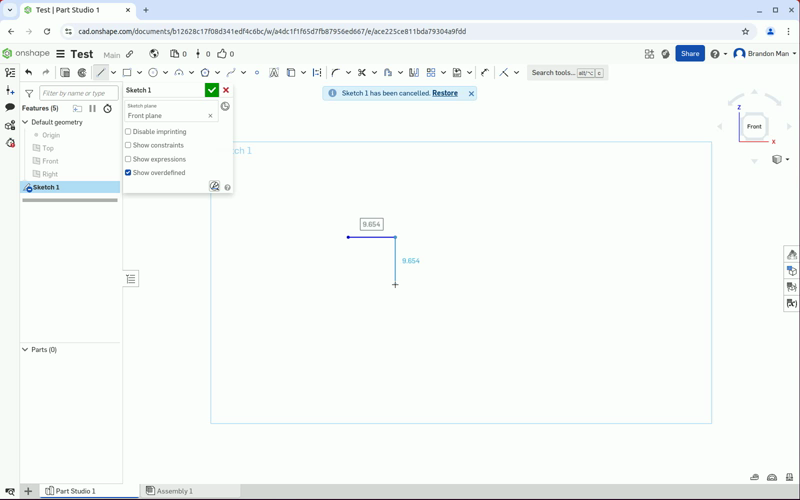
click(395, 284)
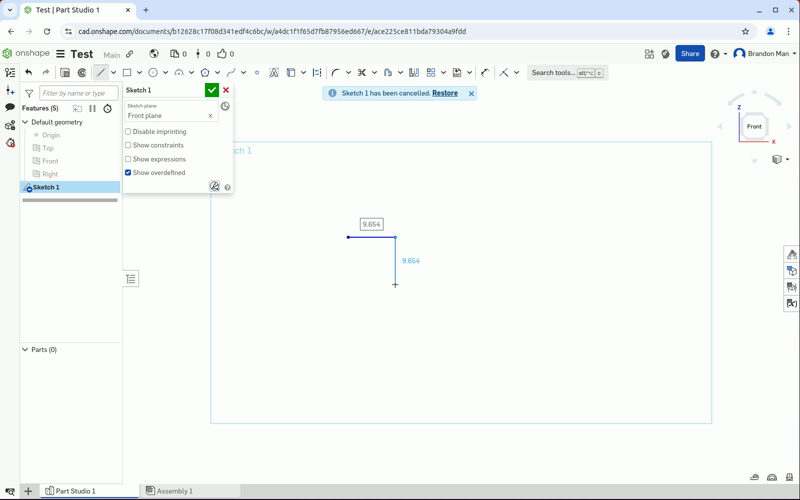
key_up(shift)
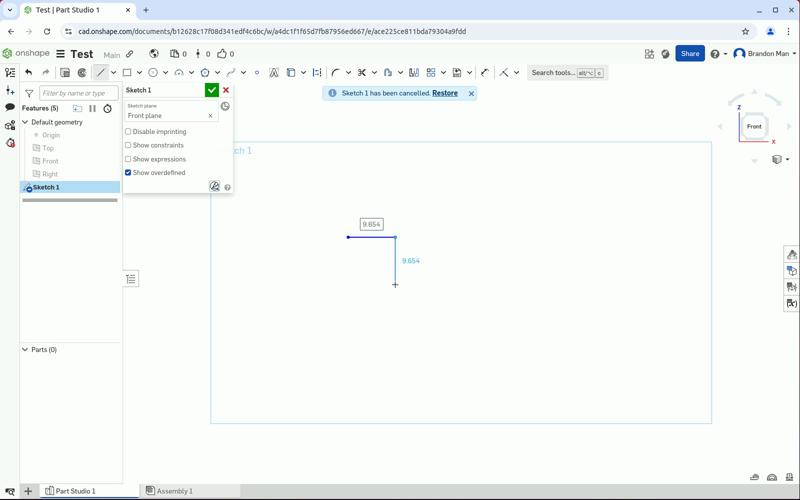
key_down(shift)
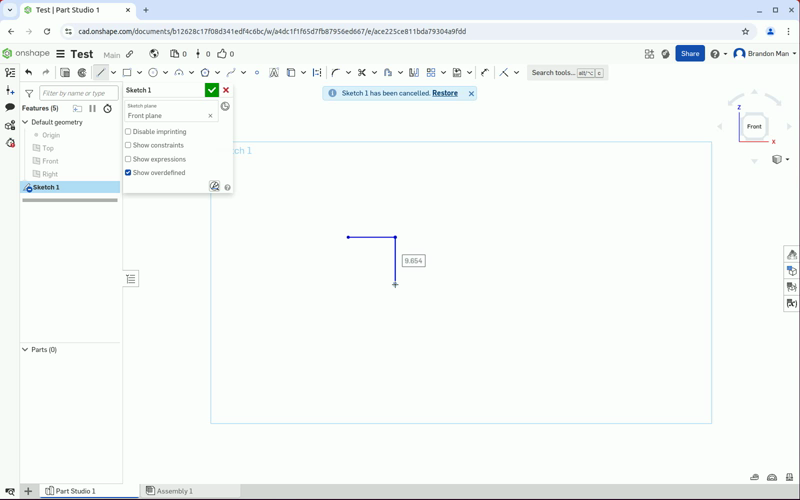
mouse_move(425, 284)
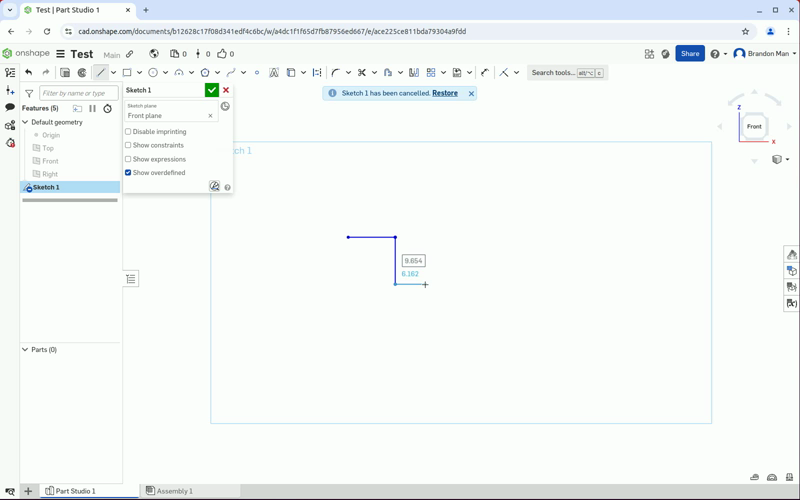
mouse_move(440, 284)
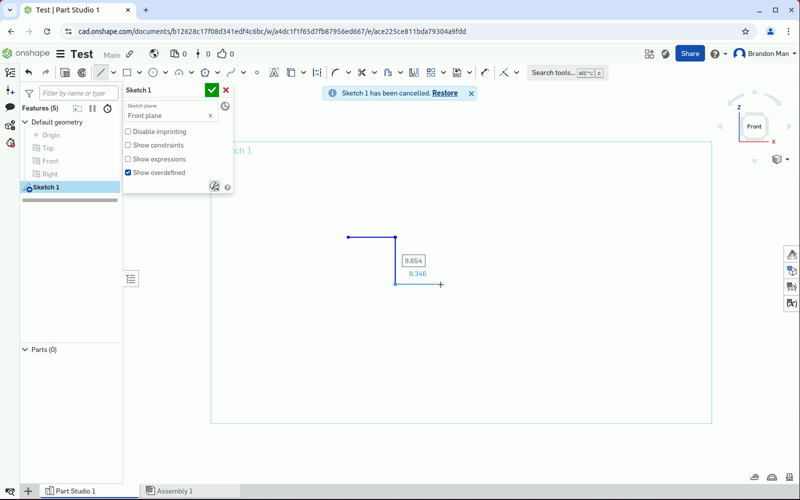
click(440, 284)
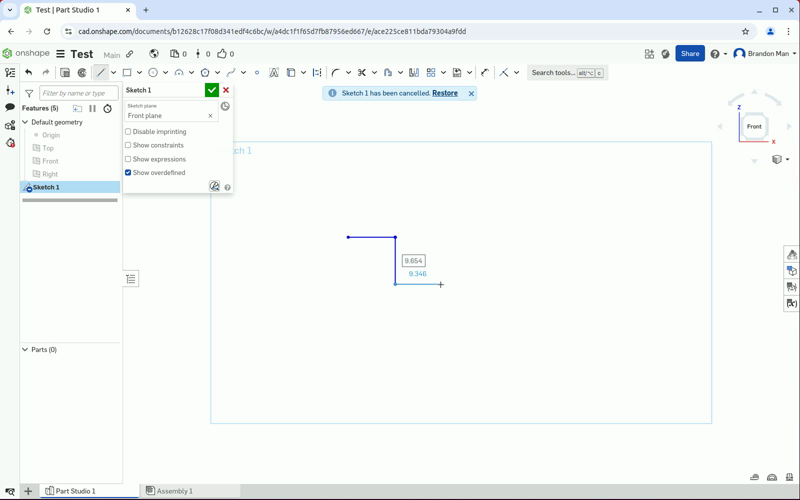
key_up(shift)
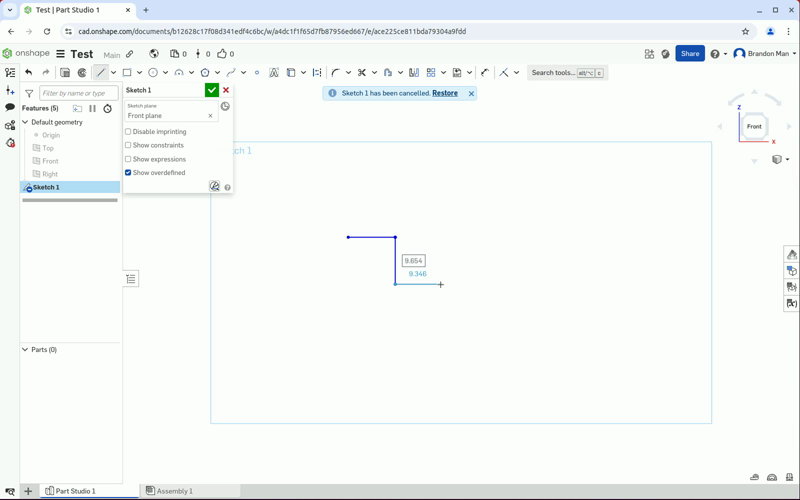
key_down(shift)
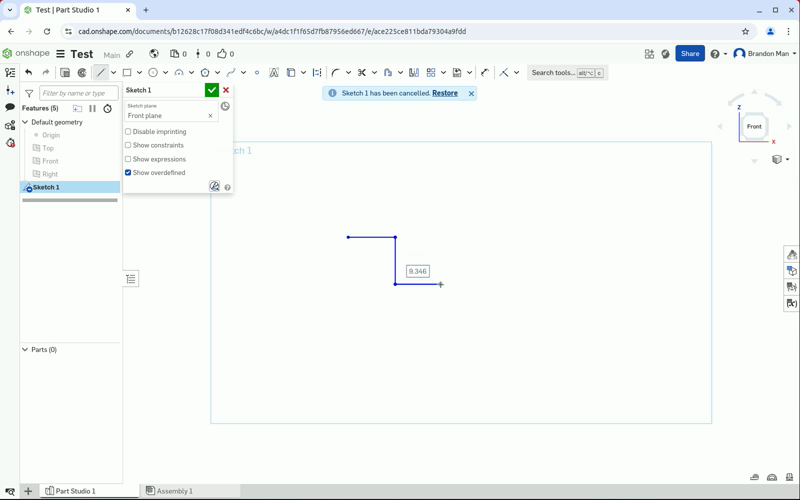
mouse_move(440, 190)
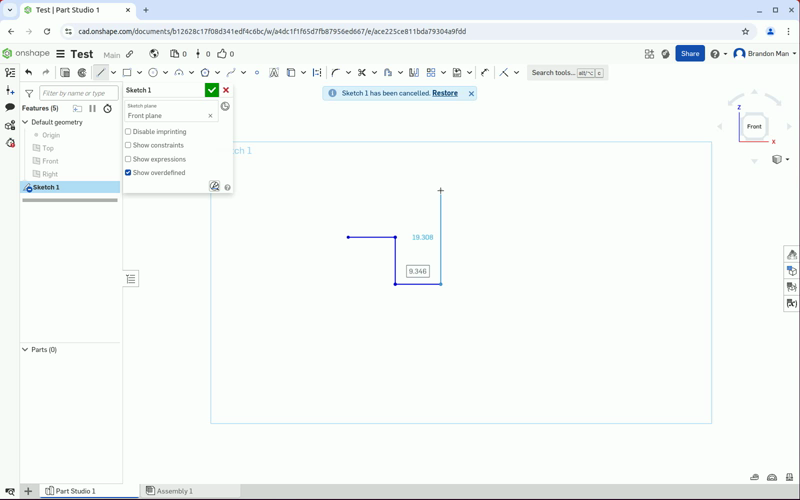
click(440, 190)
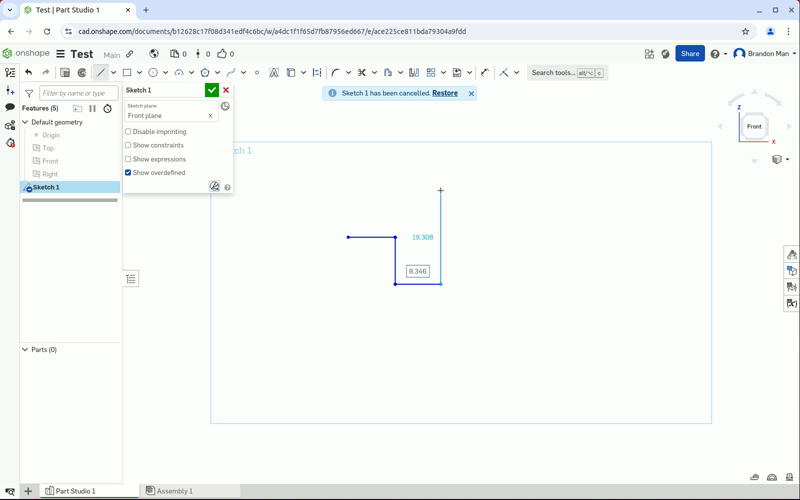
key_up(shift)
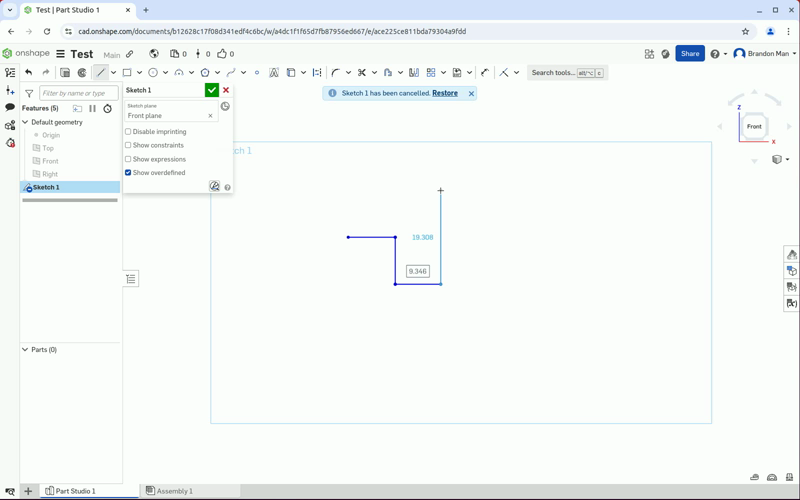
key_down(shift)
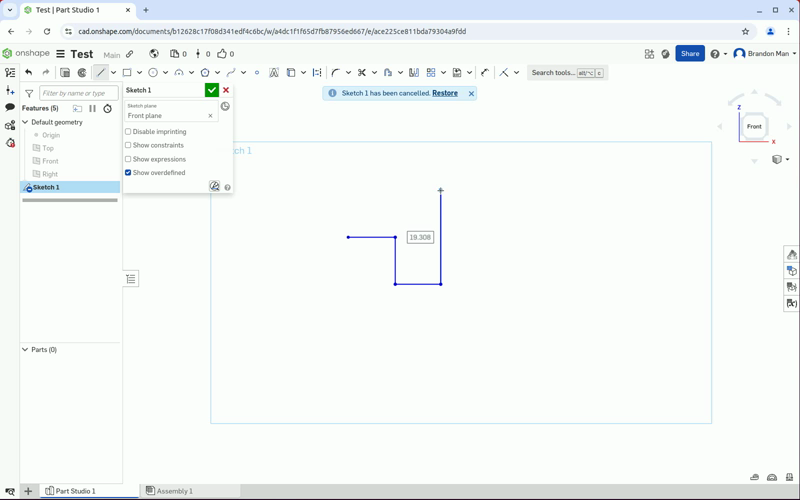
mouse_move(348, 190)
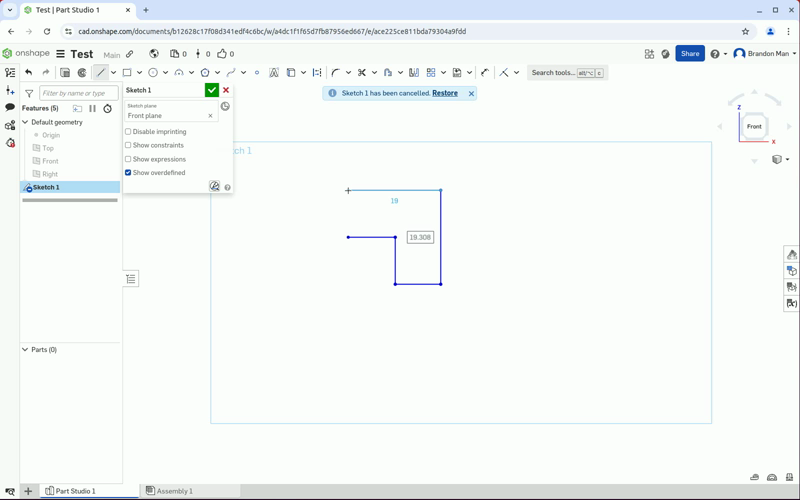
click(348, 190)
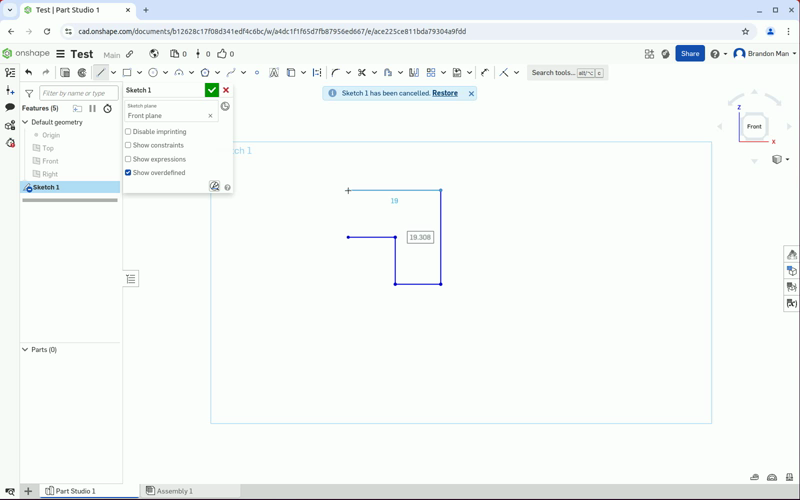
key_up(shift)
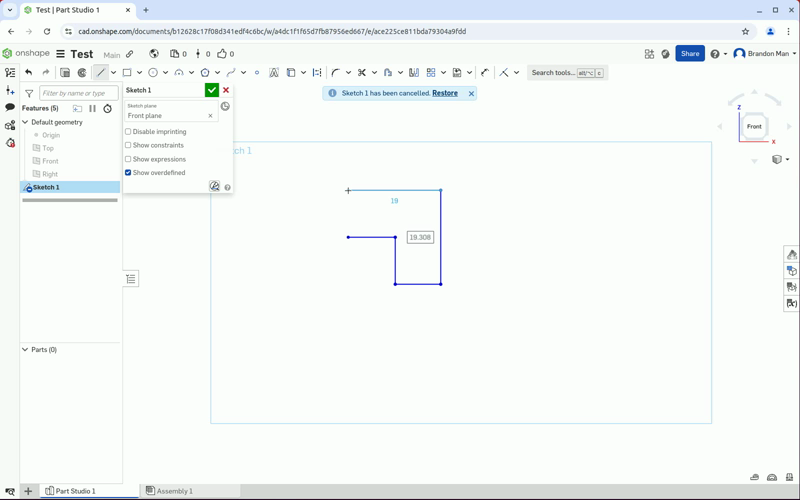
mouse_move(378, 190)
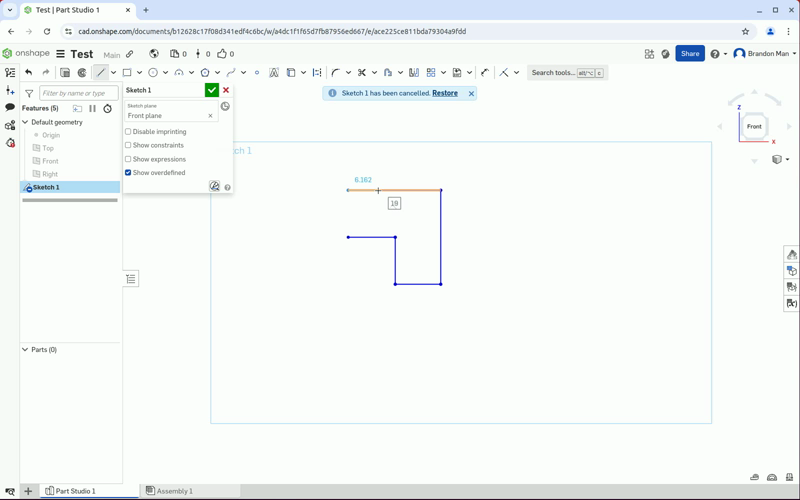
key_down(shift)
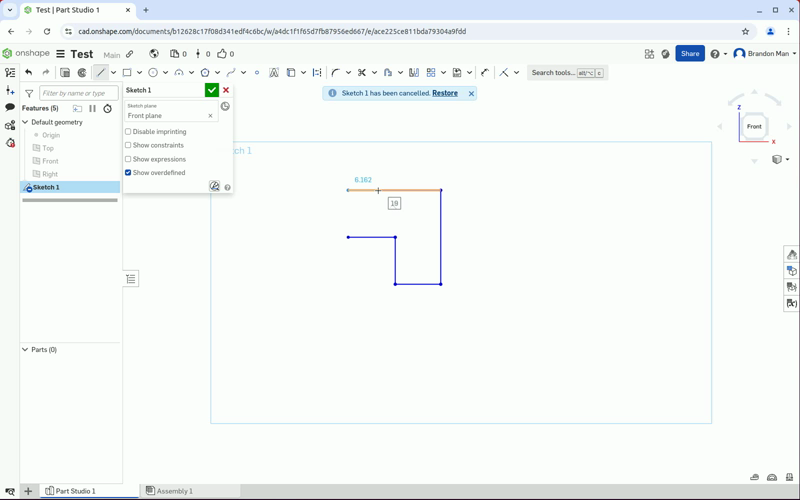
mouse_move(348, 237)
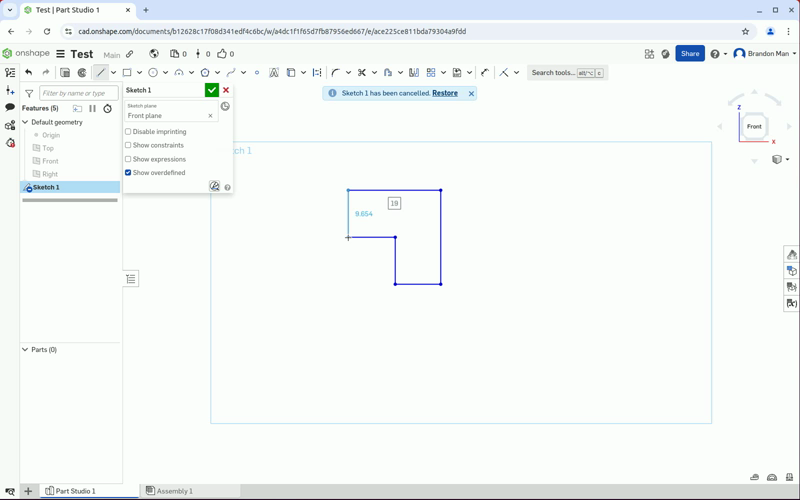
key_up(shift)
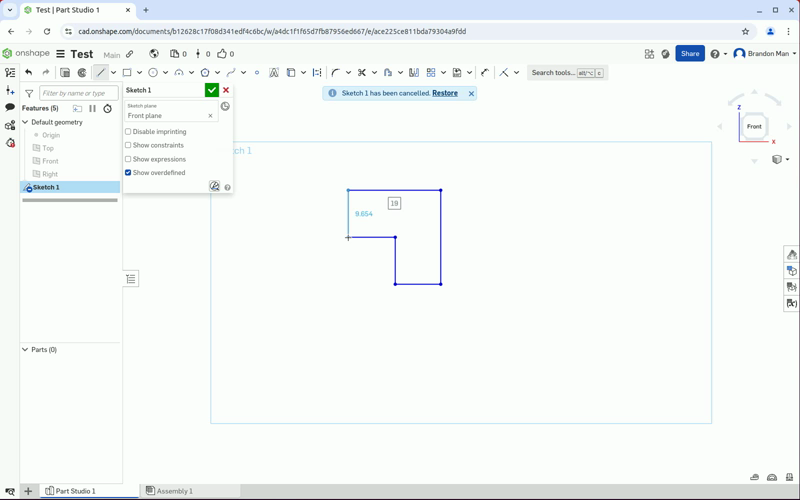
click(348, 237)
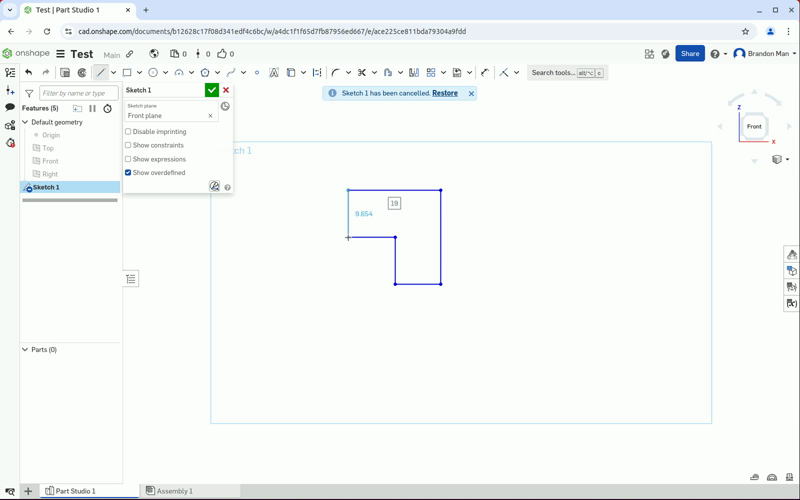
key(esc)
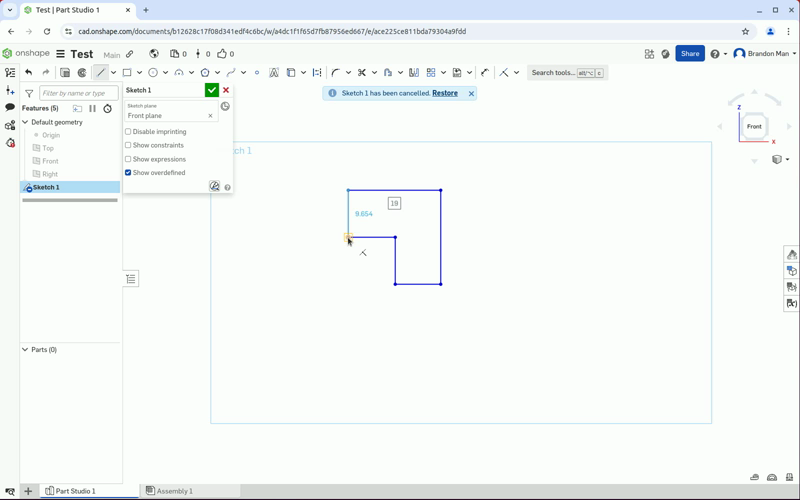
mouse_move(374, 200)
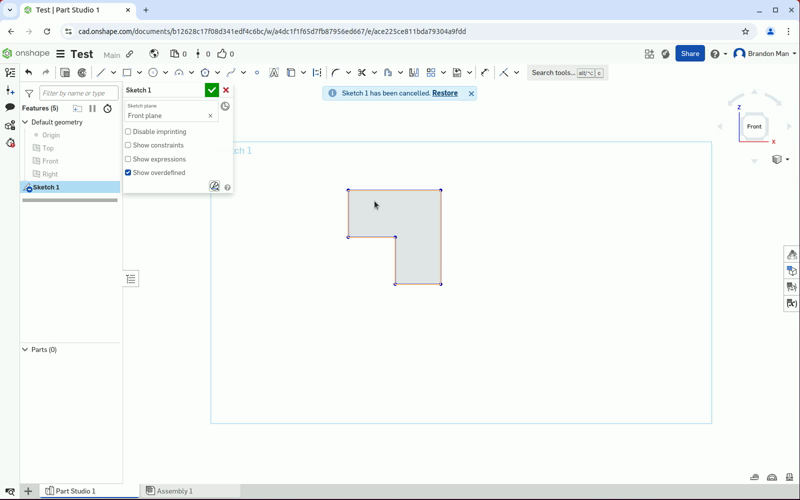
click(374, 200)
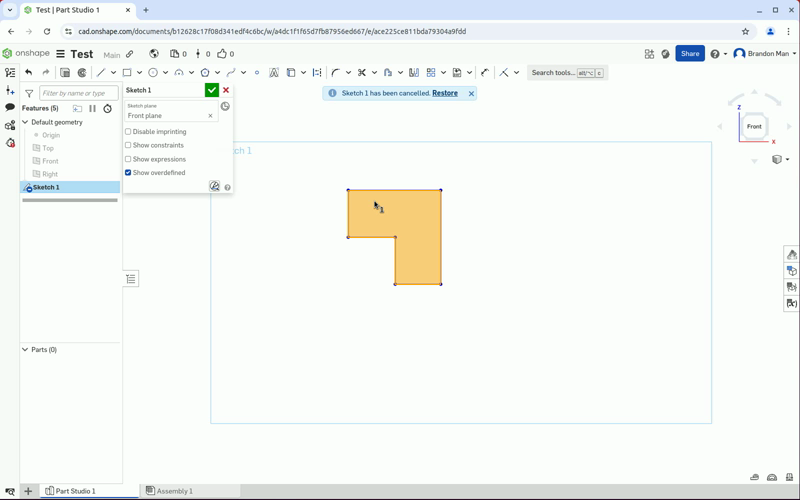
mouse_move(73, 352)
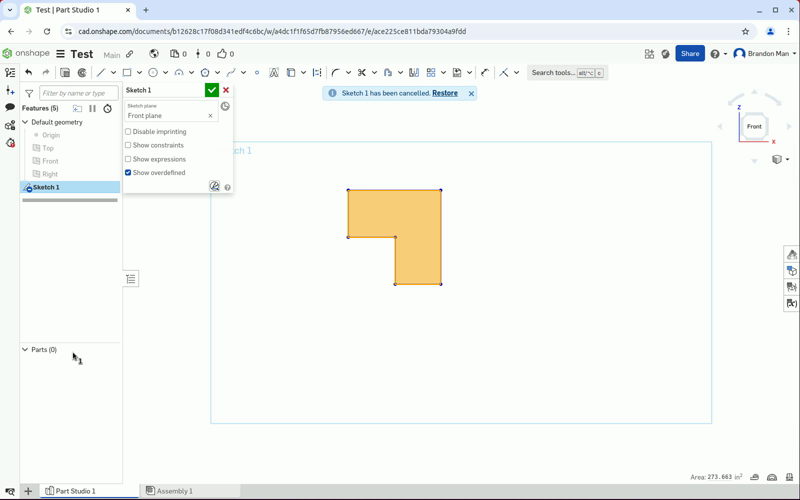
key(shift+y)
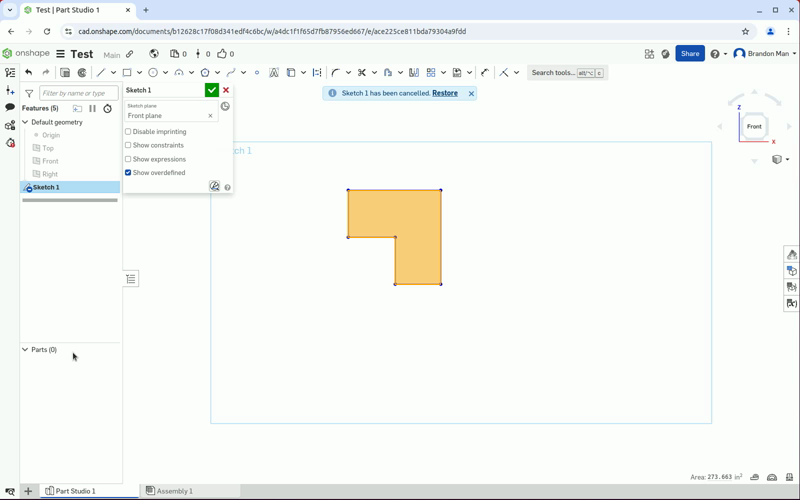
key(shift+e)
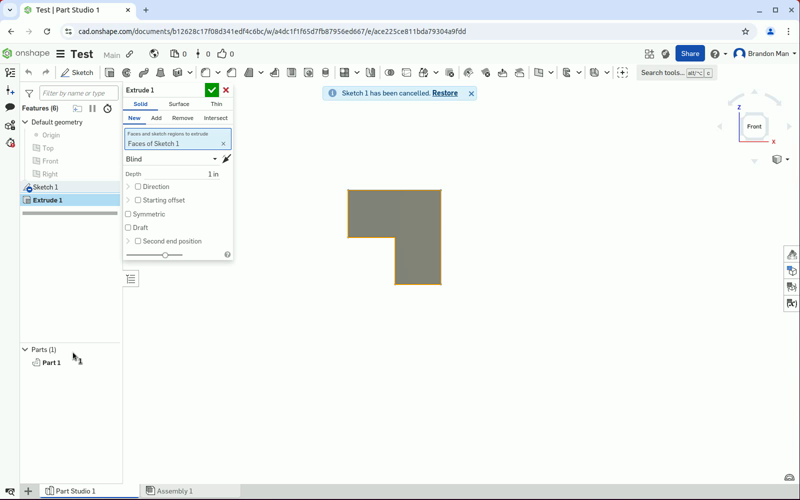
mouse_move(143, 106)
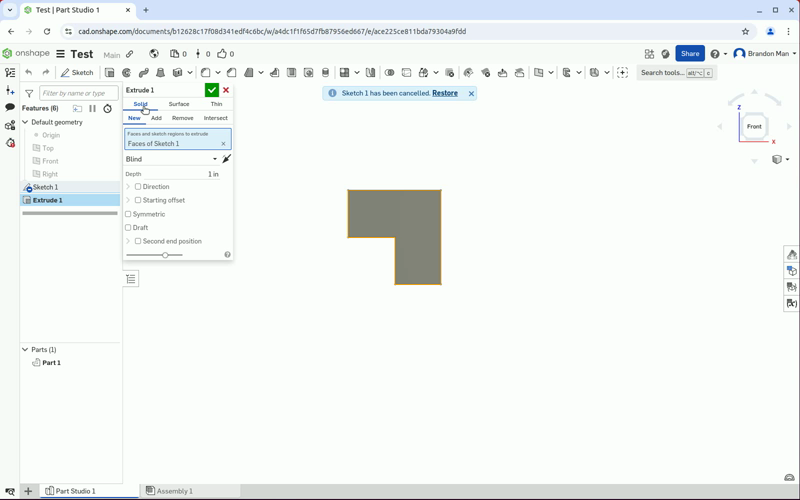
click(143, 106)
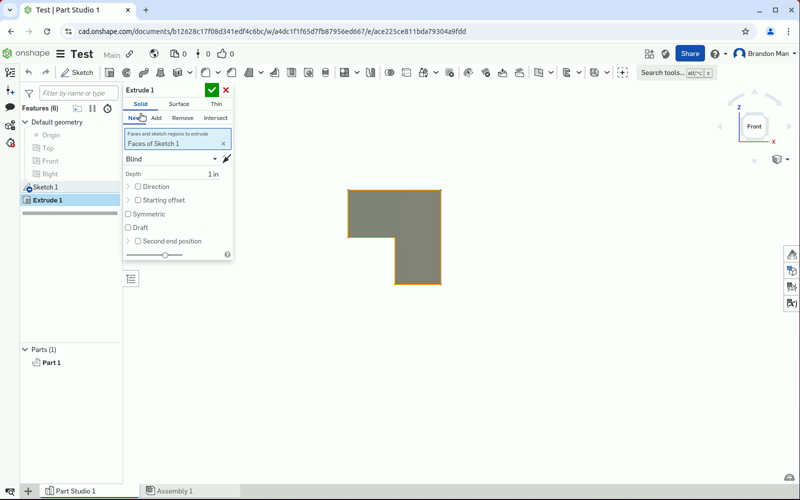
mouse_move(137, 120)
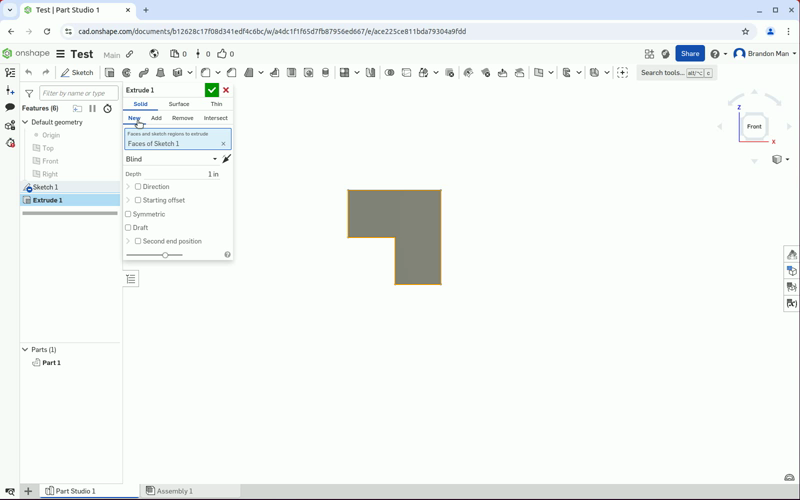
click(137, 120)
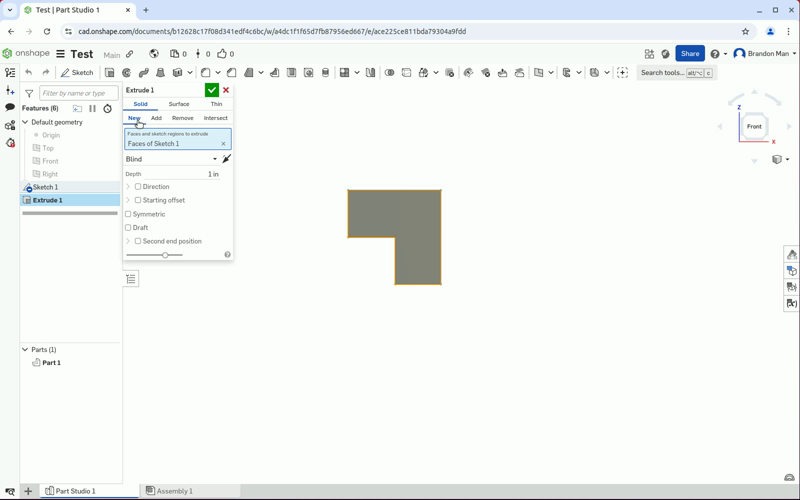
key(tab, 4)
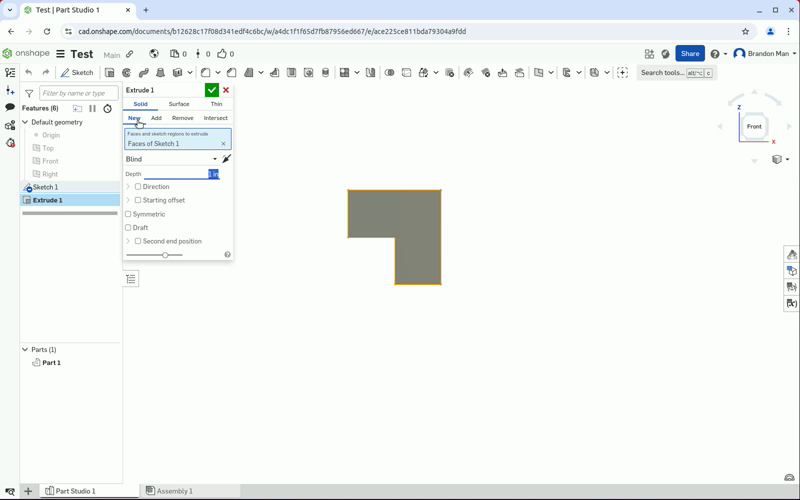
text(19.016)
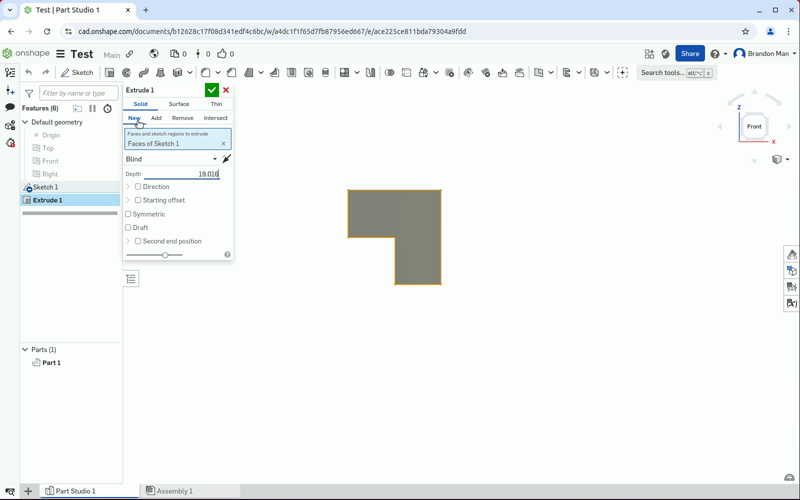
key(enter)
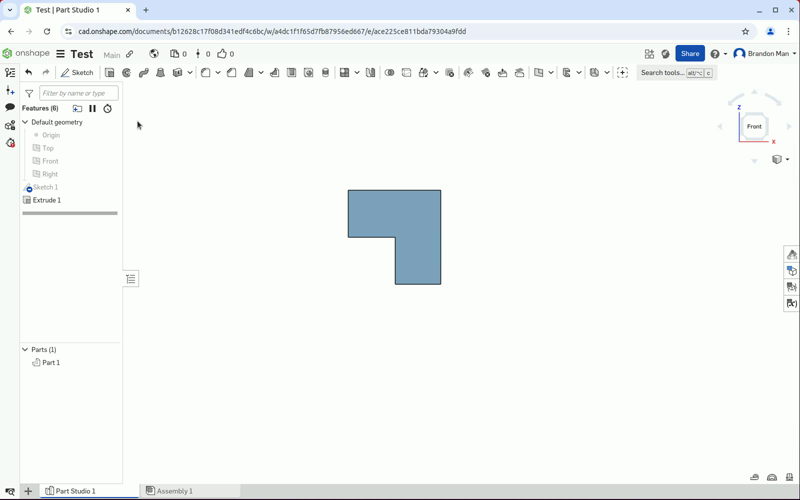
key(shift+h)
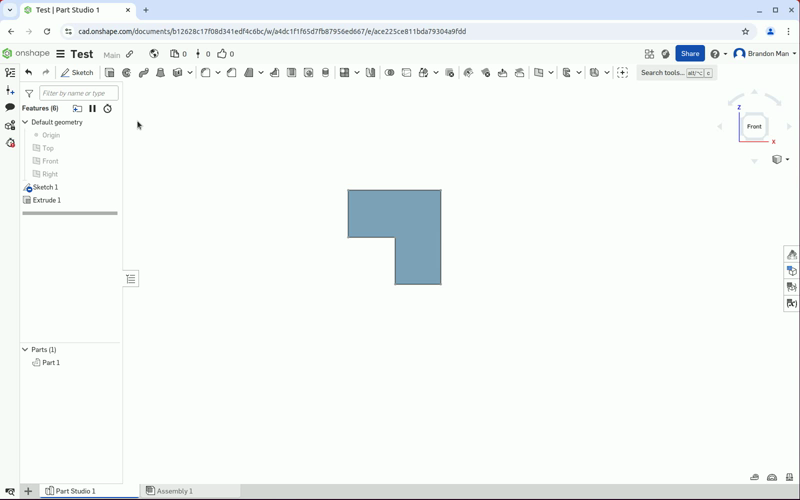
key(shift+h)
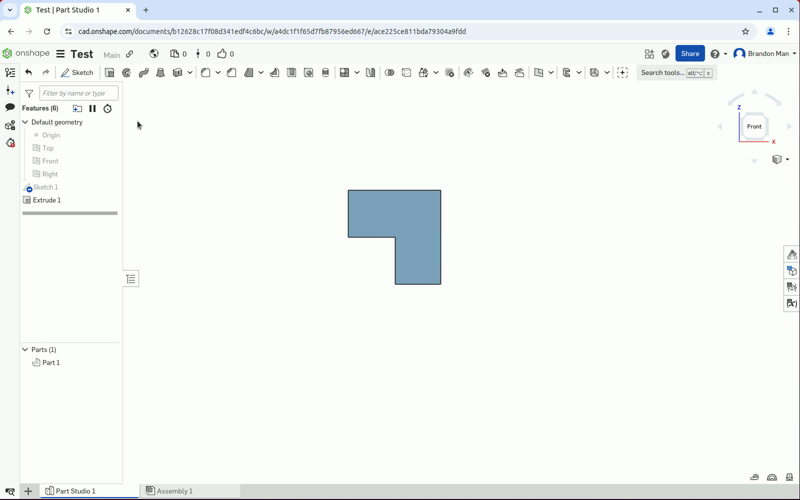
mouse_move(73, 189)
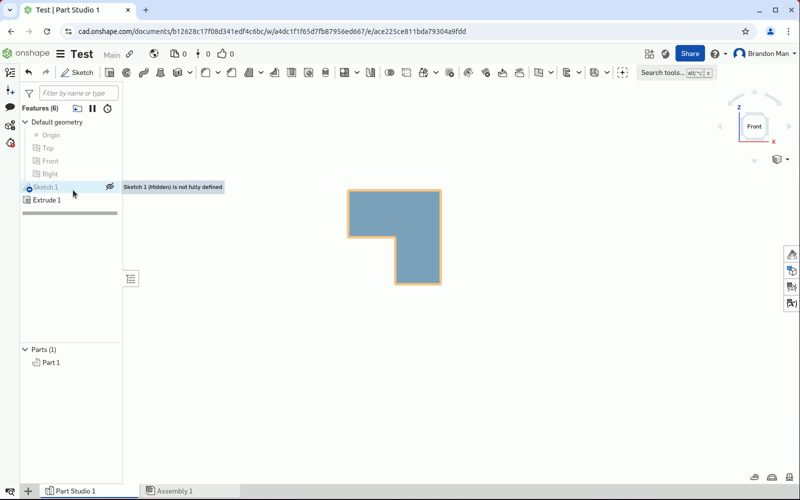
click(73, 189)
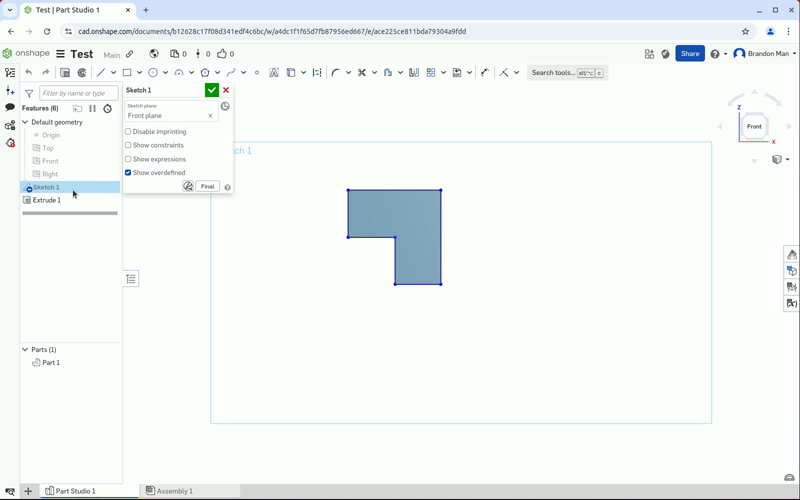
mouse_move(229, 92)
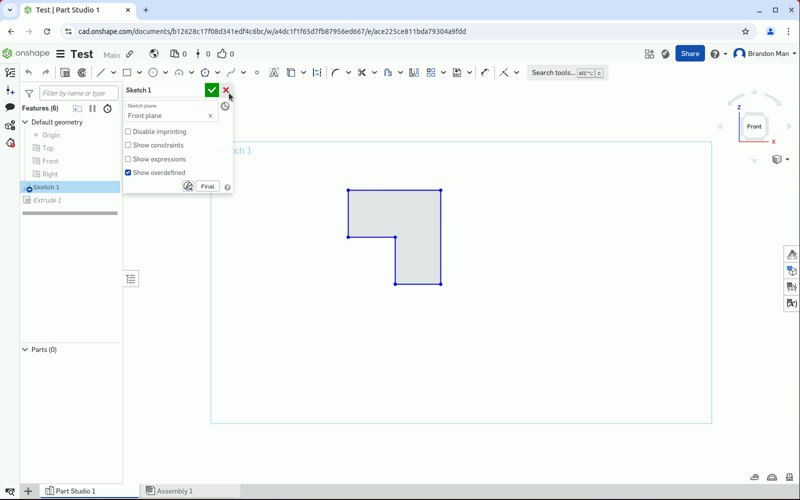
click(229, 92)
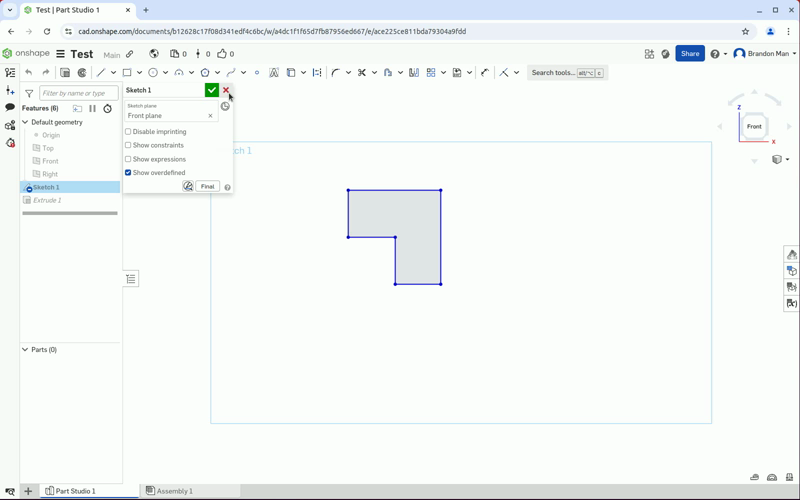
key(shift+s)
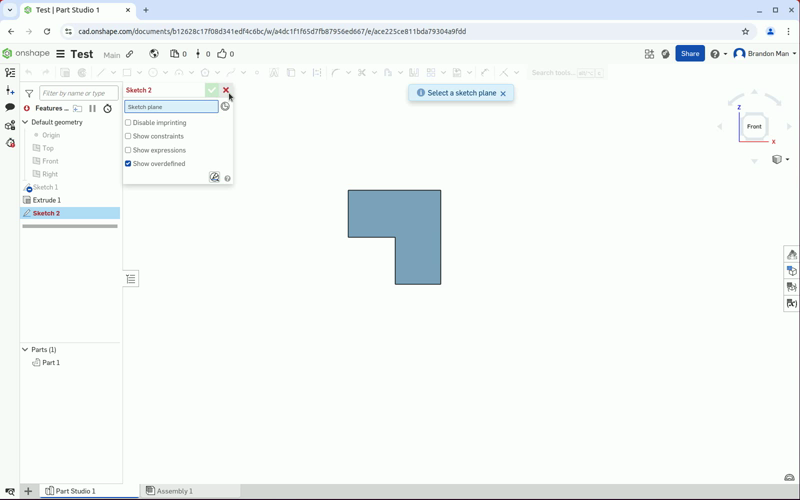
mouse_move(73, 163)
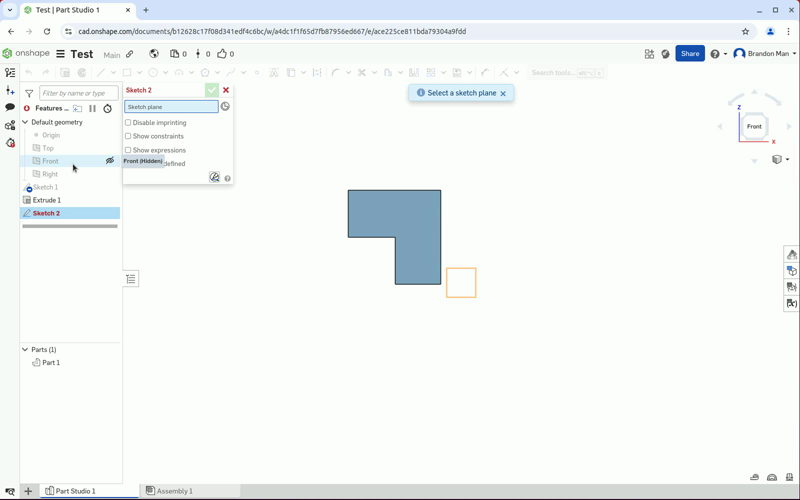
click(73, 163)
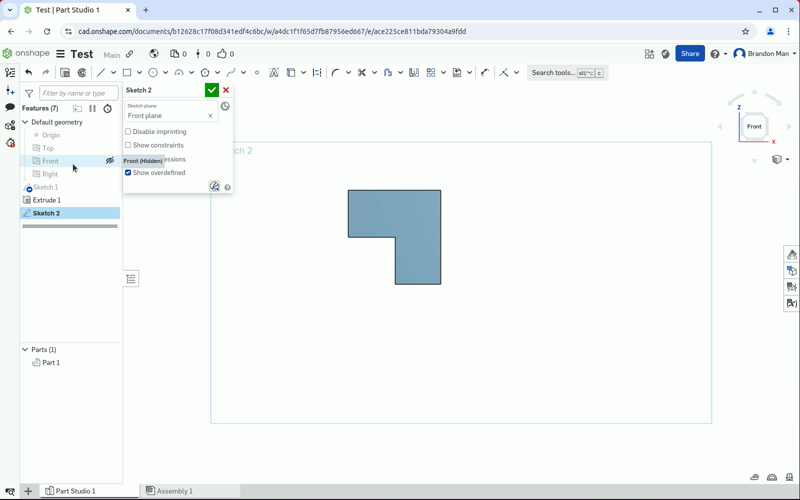
mouse_move(73, 352)
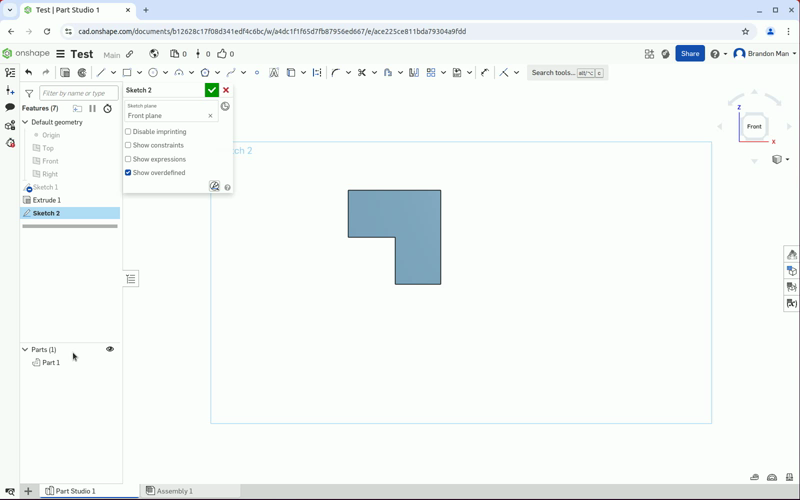
key(y)
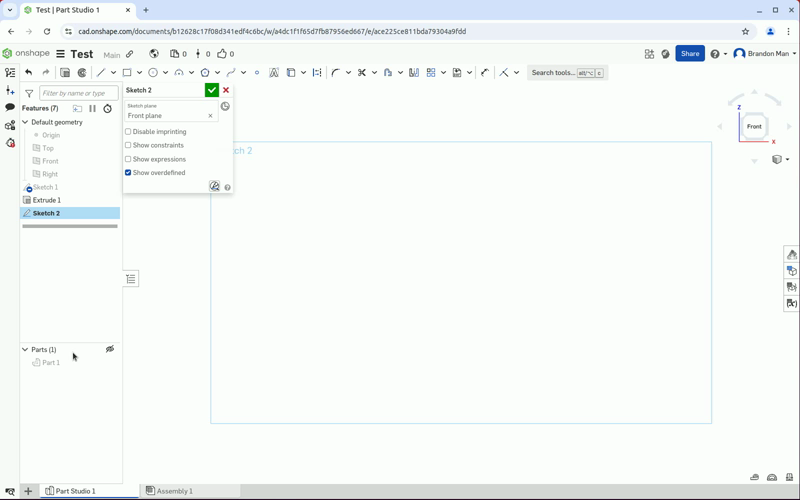
key(l)
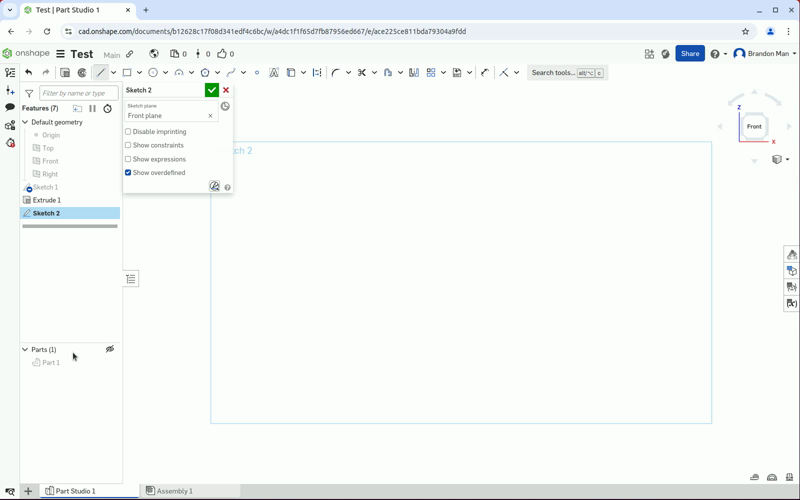
key_down(shift)
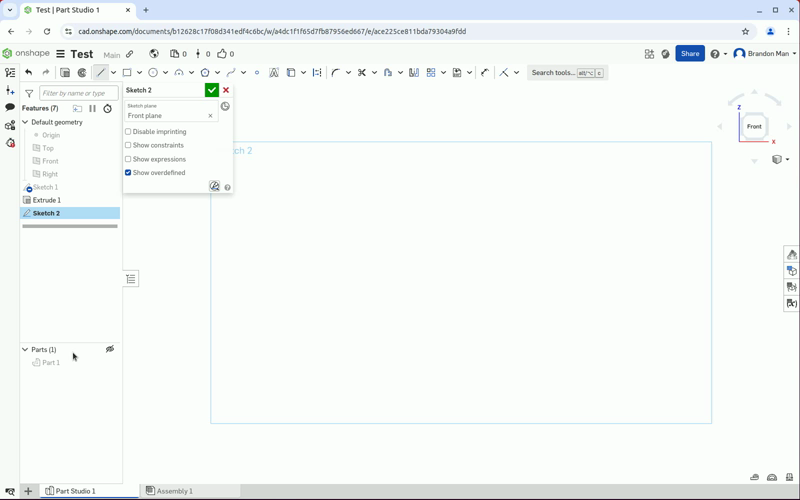
mouse_move(348, 282)
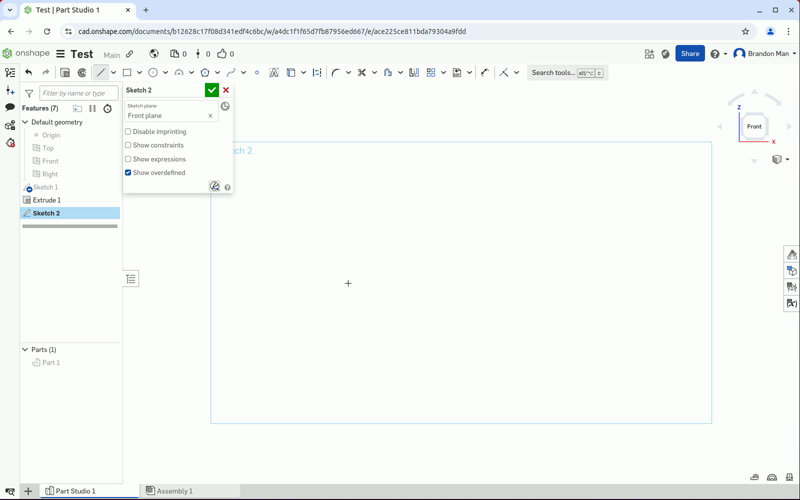
click(348, 282)
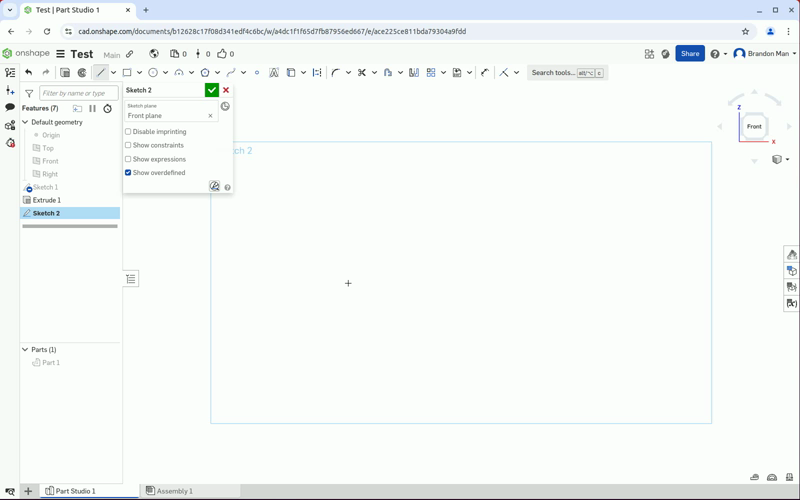
key_up(shift)
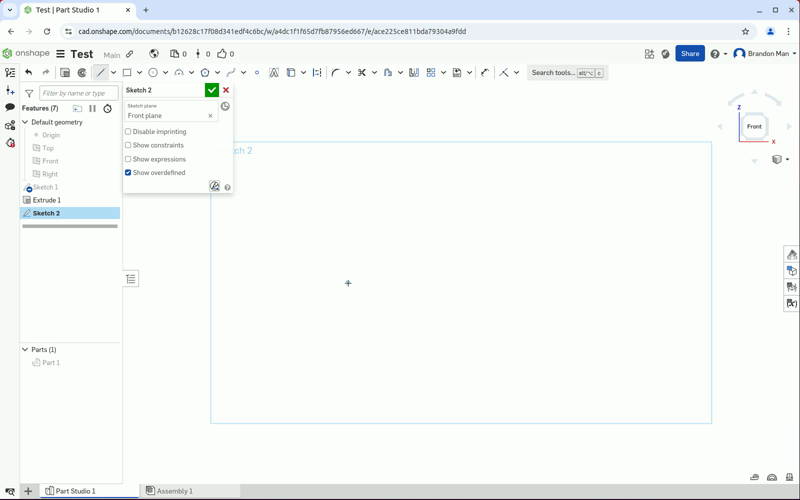
key_down(shift)
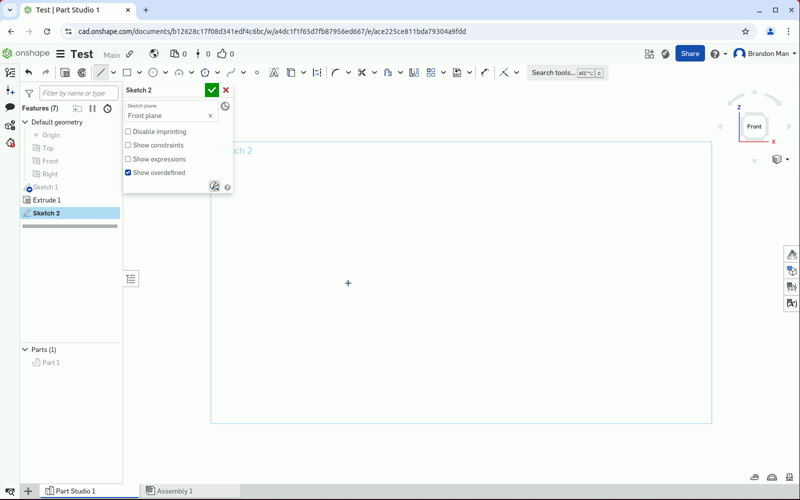
mouse_move(378, 282)
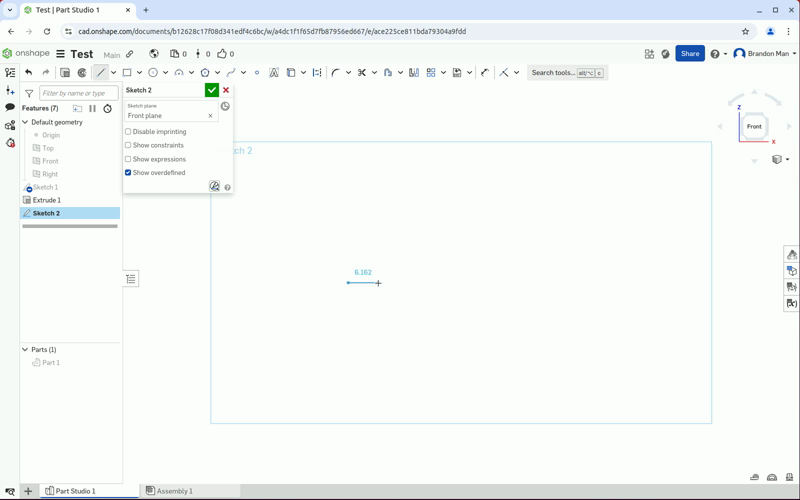
mouse_move(394, 282)
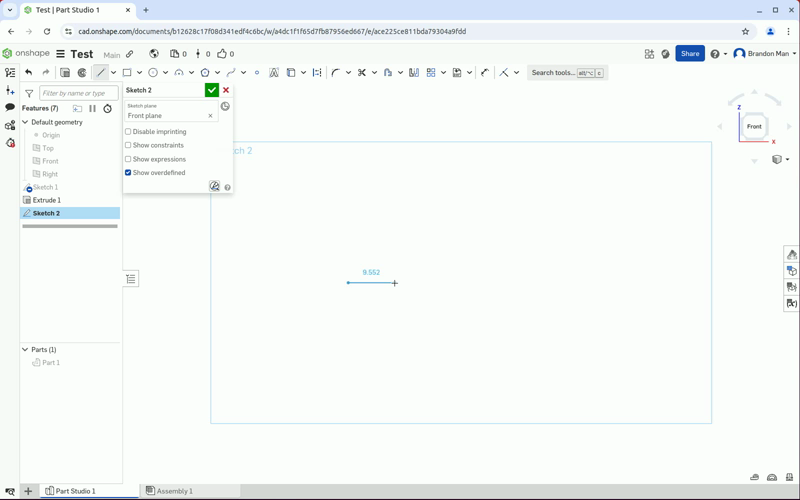
click(394, 282)
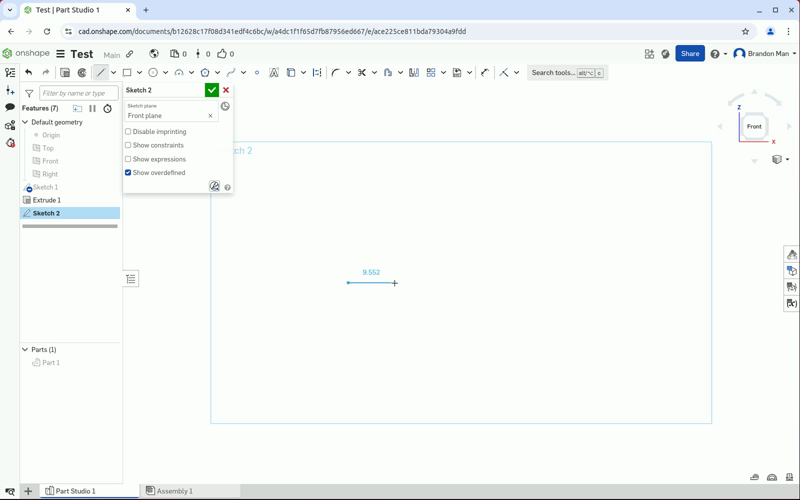
key_up(shift)
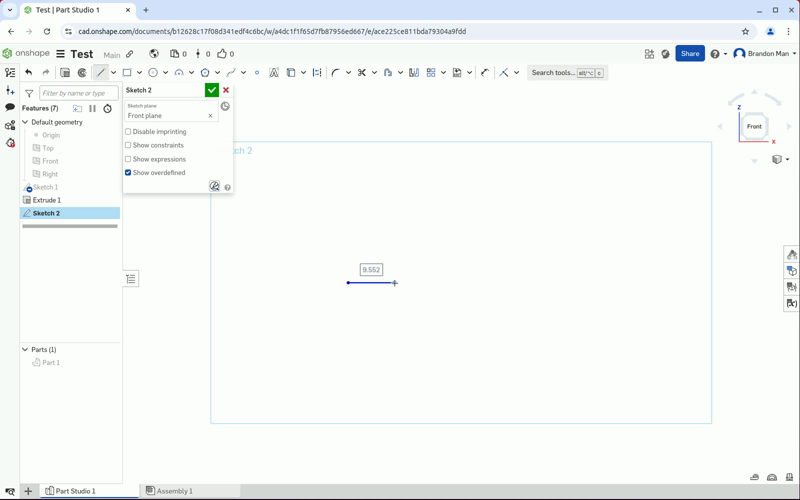
key_down(shift)
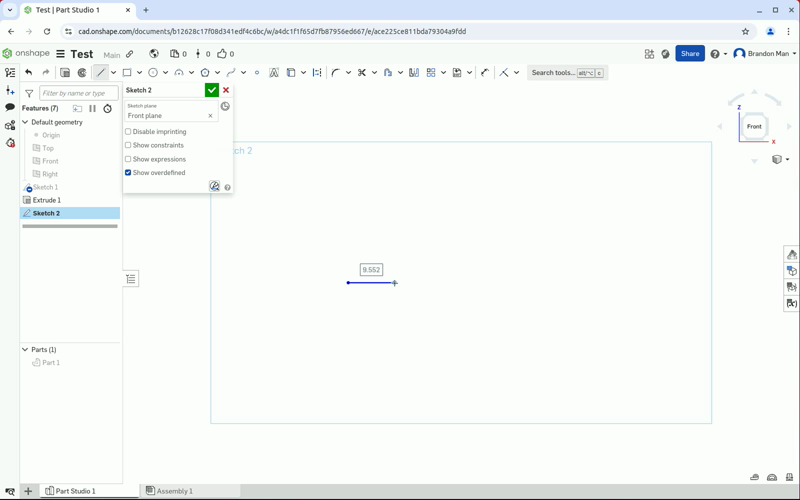
mouse_move(424, 282)
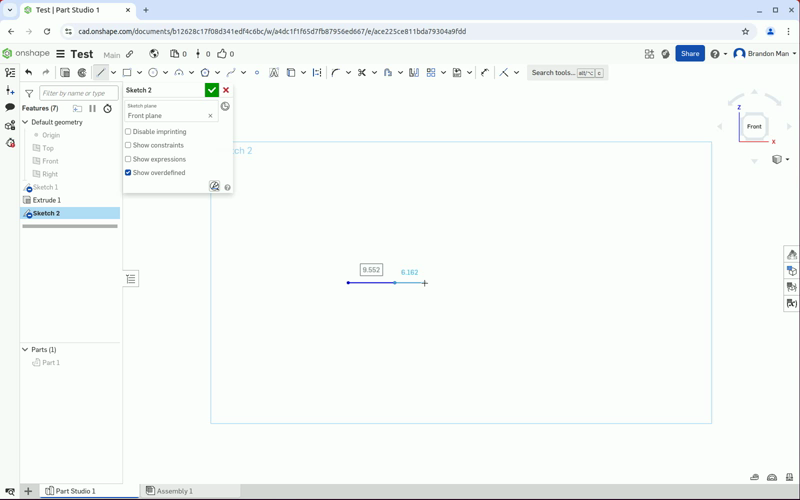
mouse_move(394, 236)
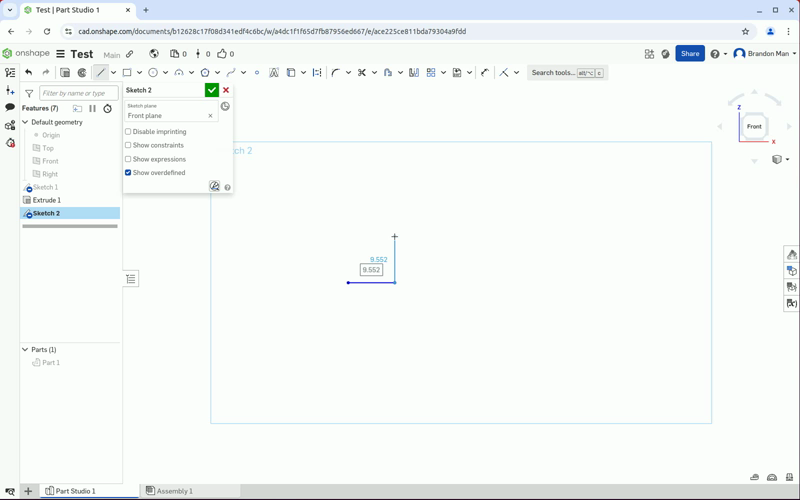
click(394, 236)
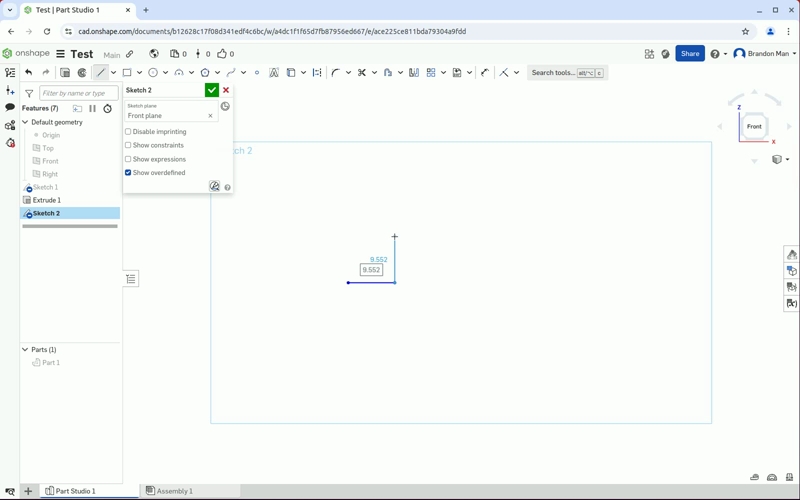
key_up(shift)
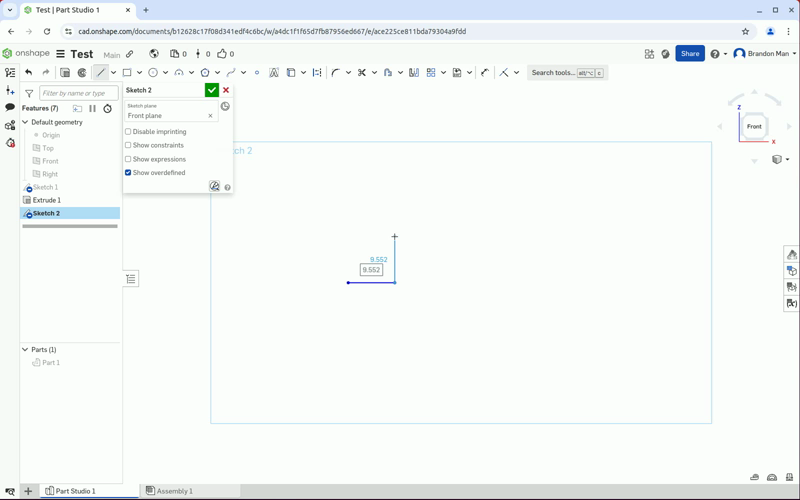
key_down(shift)
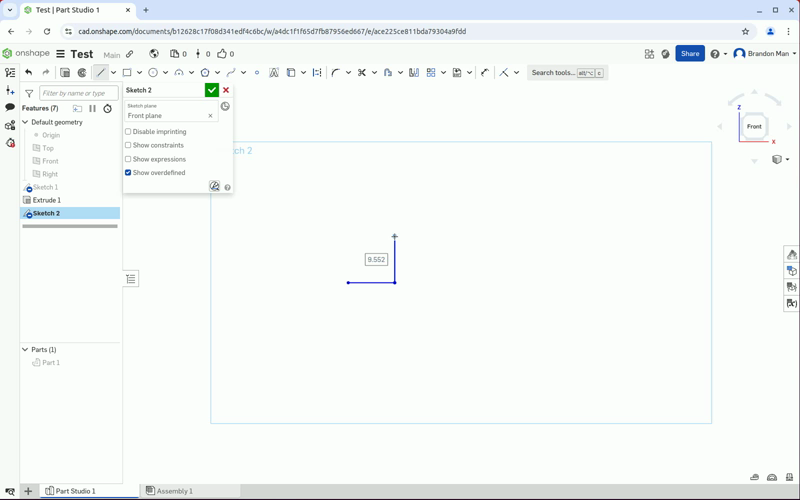
mouse_move(424, 236)
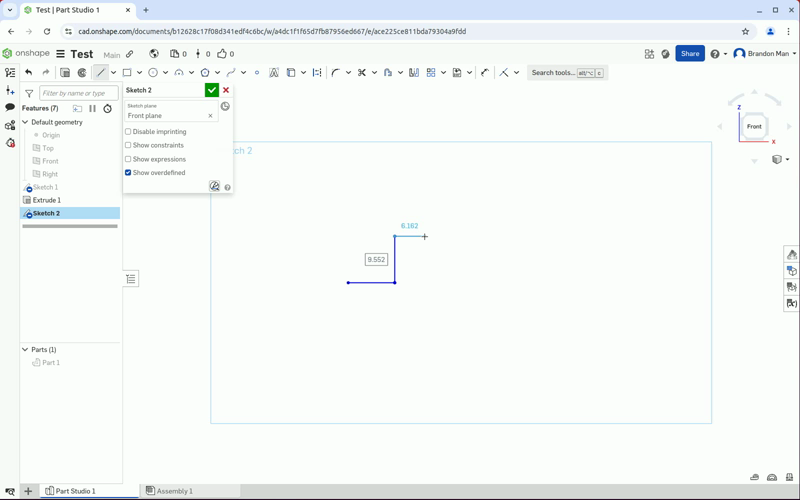
mouse_move(348, 236)
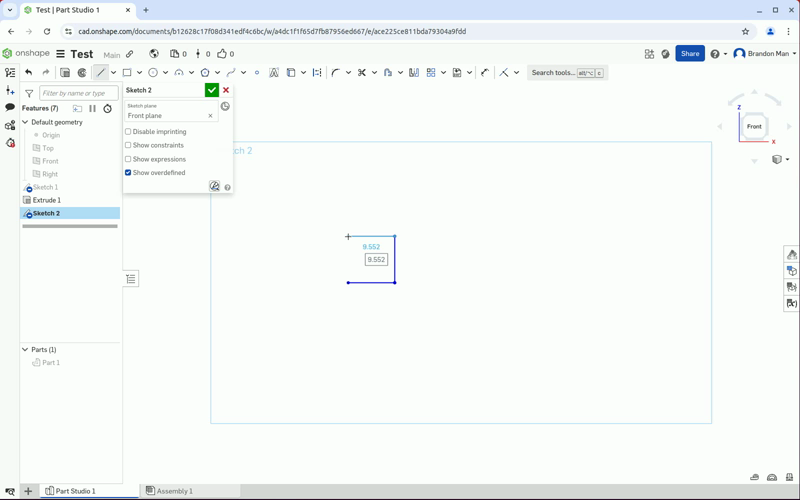
click(348, 236)
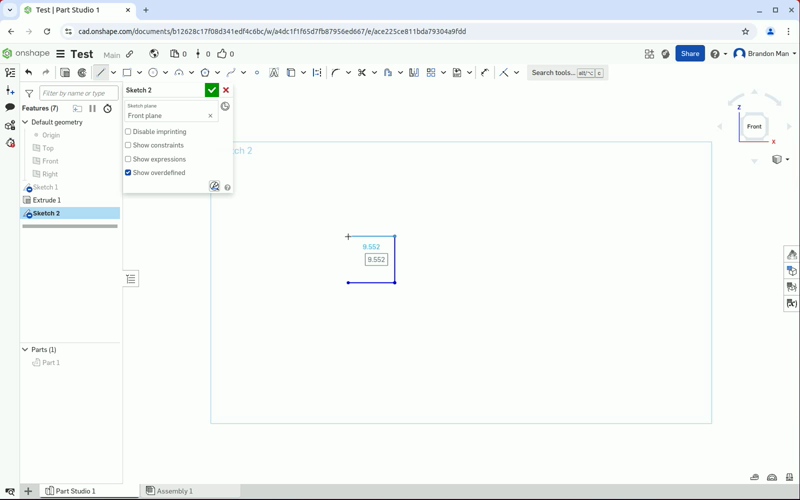
key_up(shift)
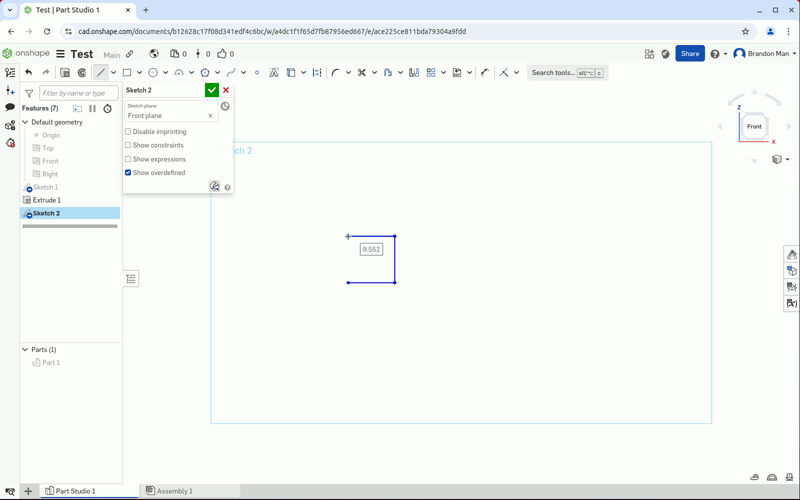
mouse_move(378, 236)
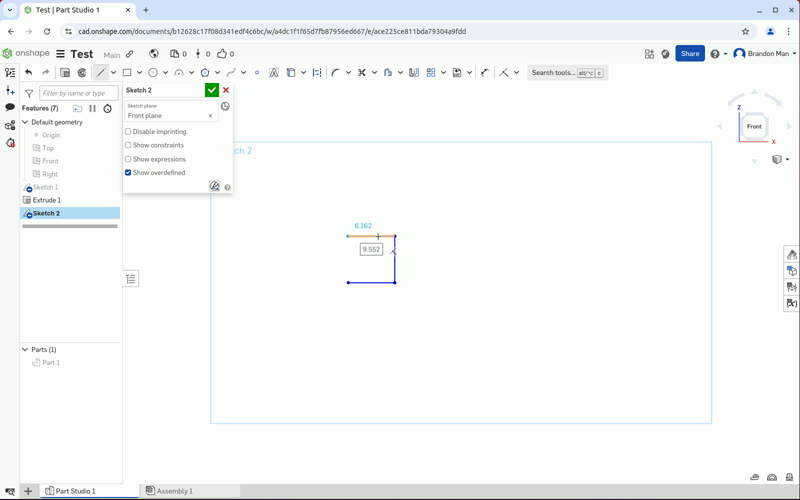
key_down(shift)
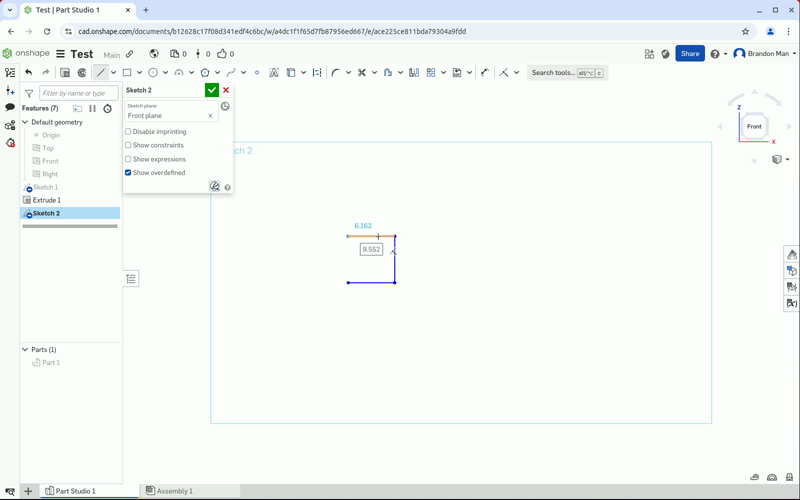
mouse_move(348, 282)
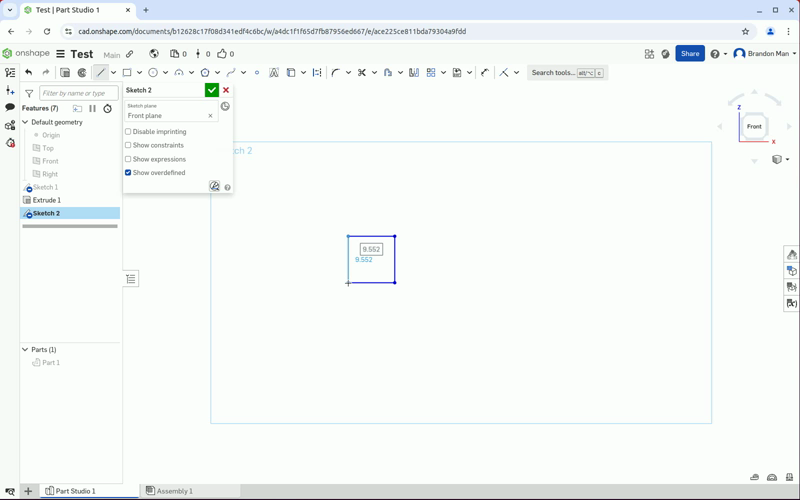
key_up(shift)
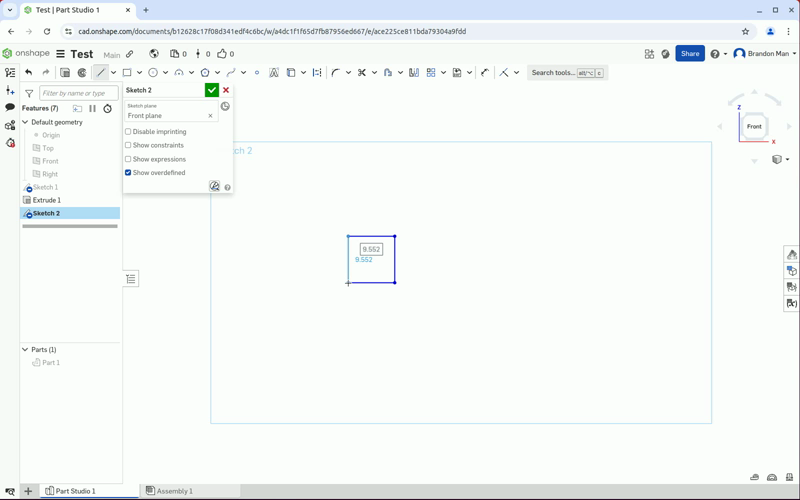
click(348, 282)
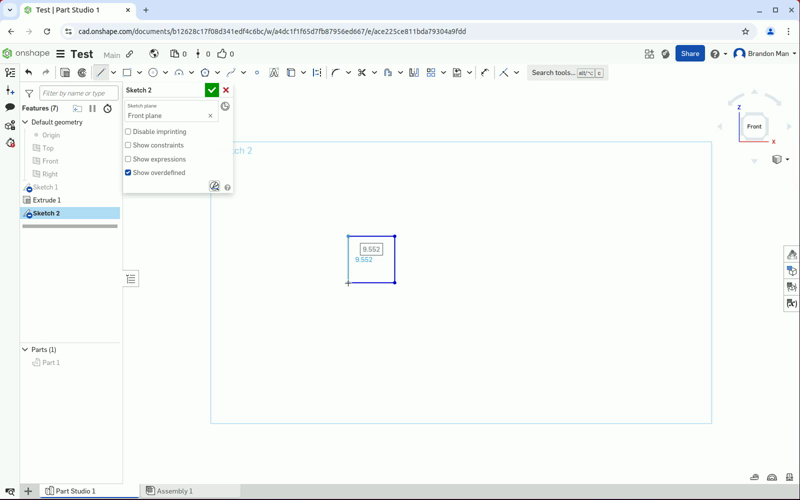
key(esc)
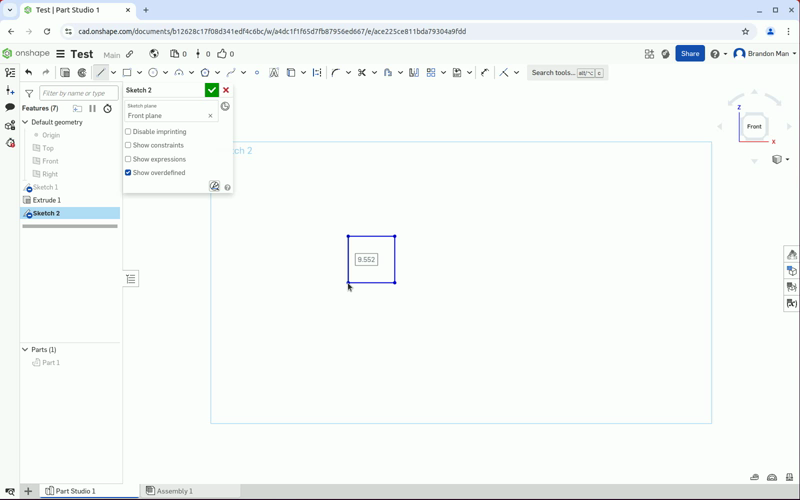
mouse_move(389, 249)
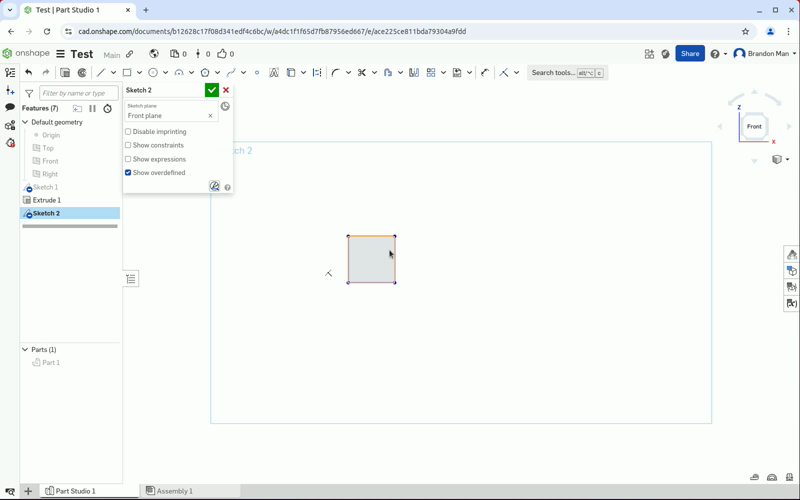
click(389, 249)
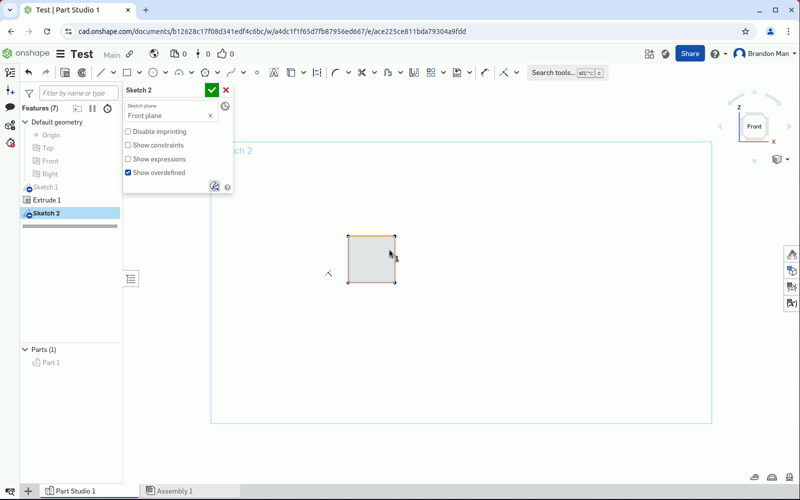
mouse_move(73, 352)
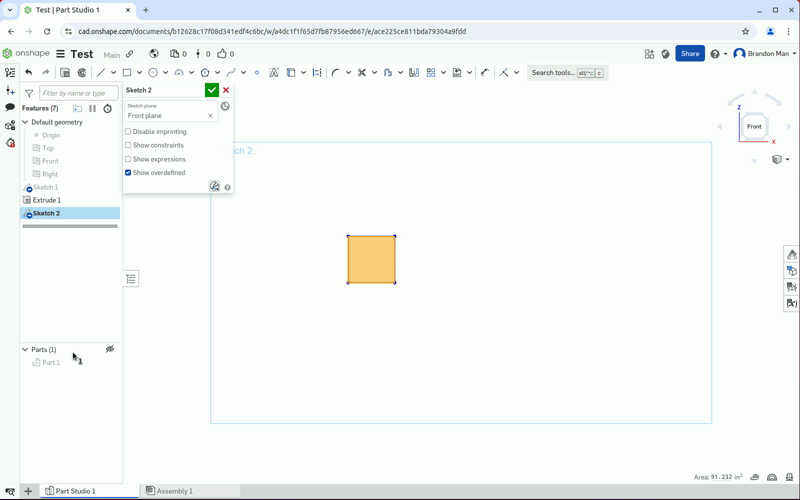
key(shift+y)
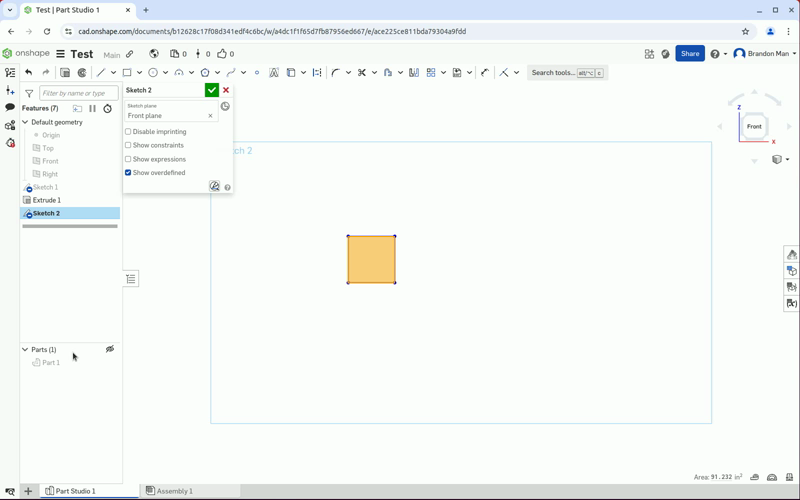
key(shift+e)
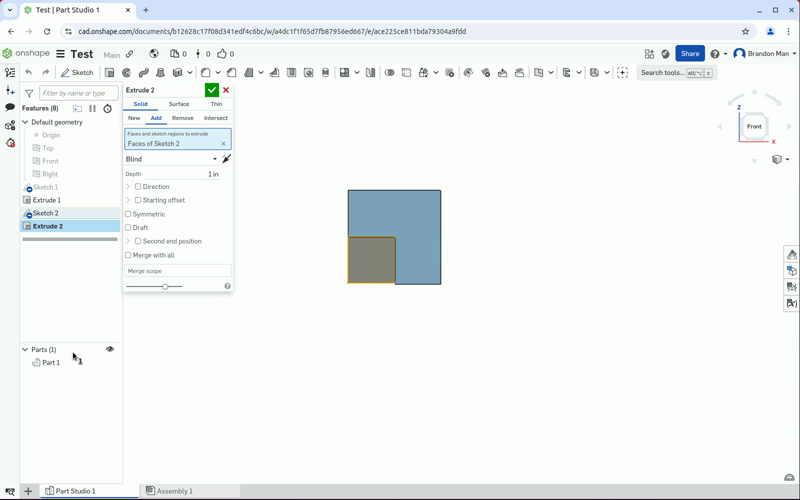
mouse_move(143, 106)
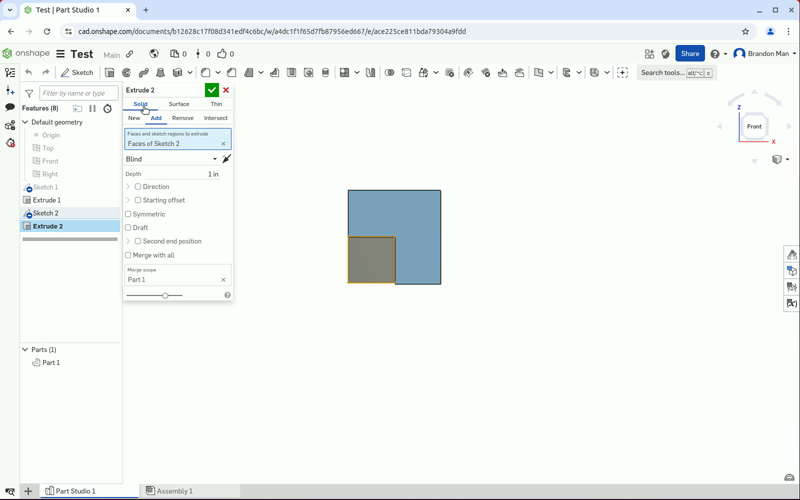
click(143, 106)
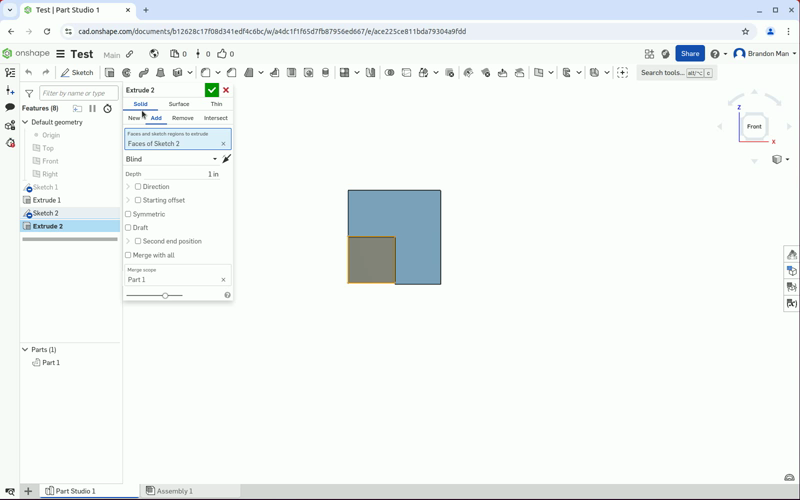
mouse_move(137, 120)
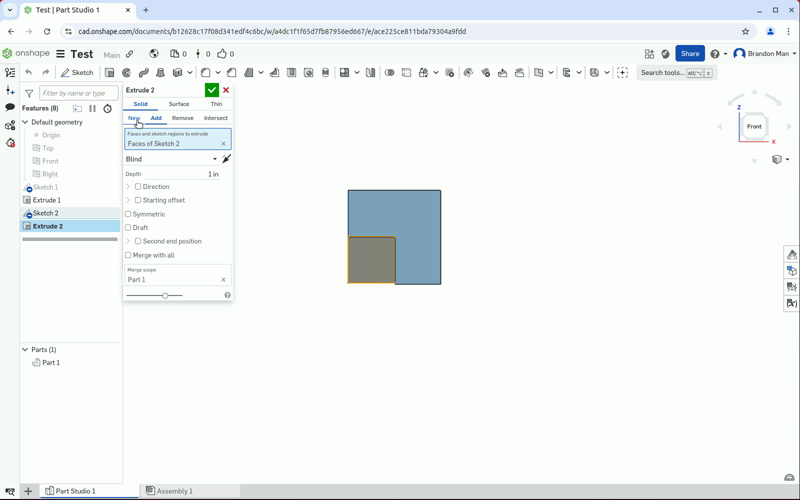
click(137, 120)
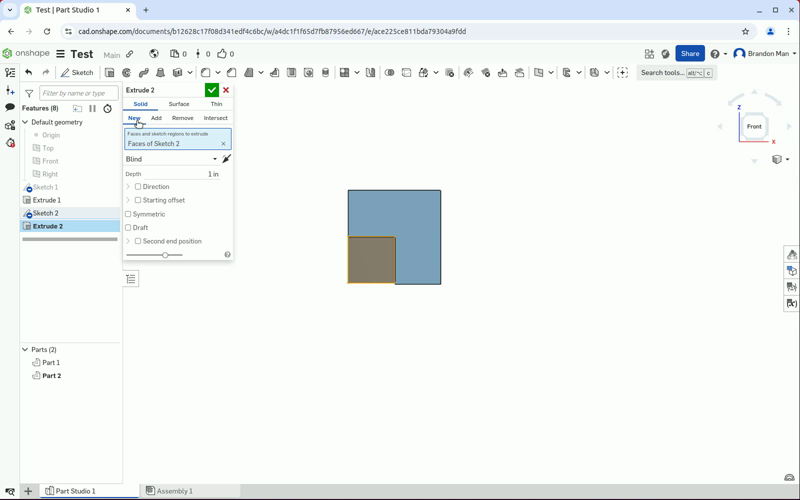
key(tab, 4)
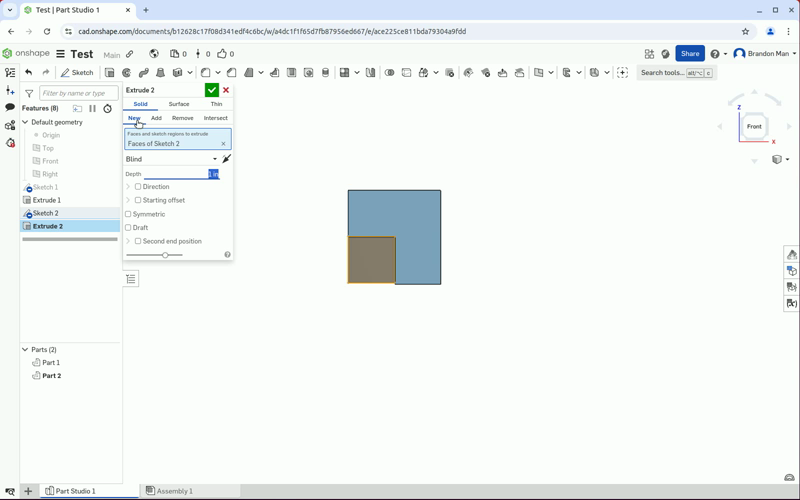
text(19.016)
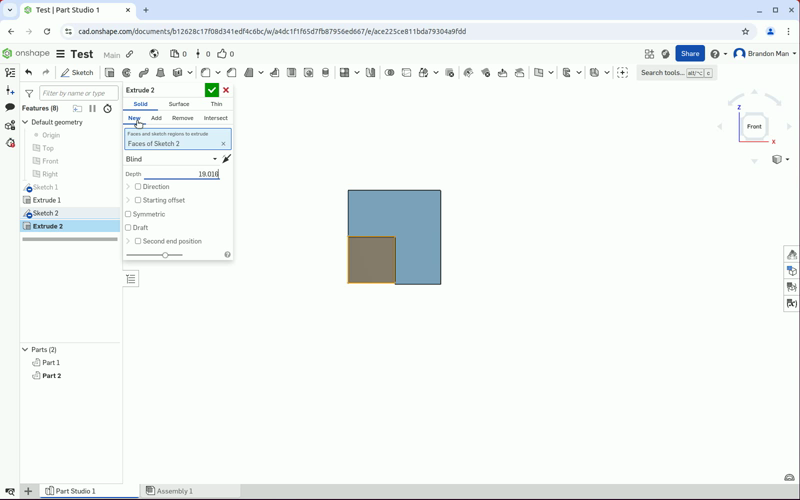
key(enter)
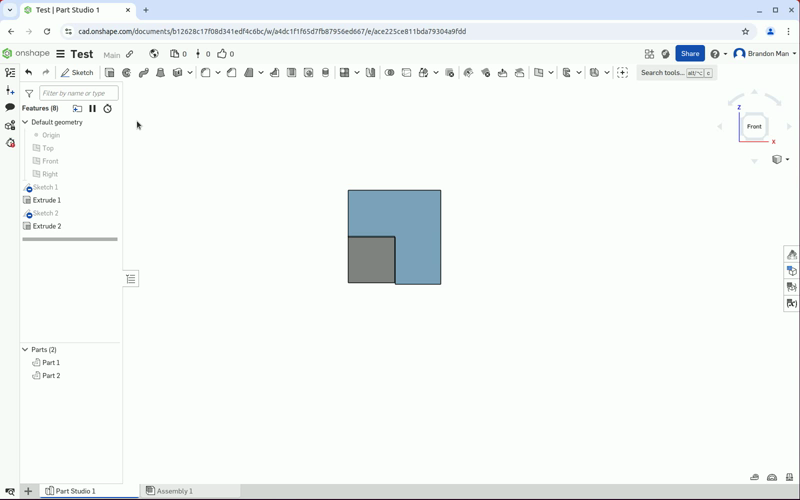
key(shift+h)
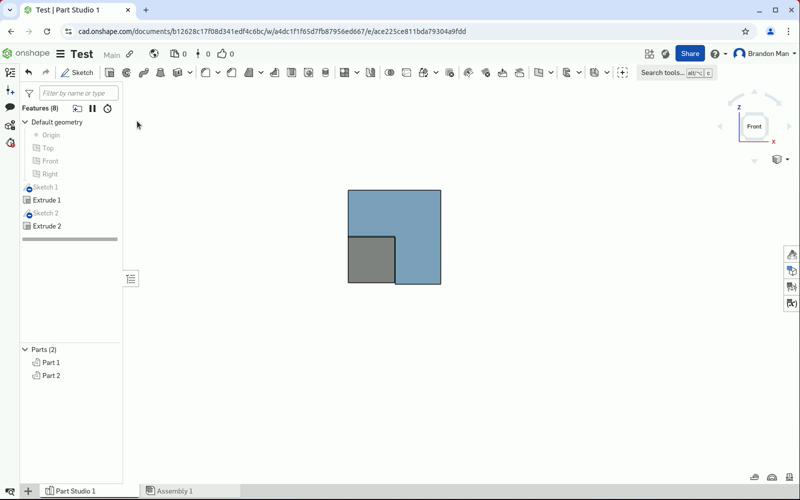
key(shift+h)
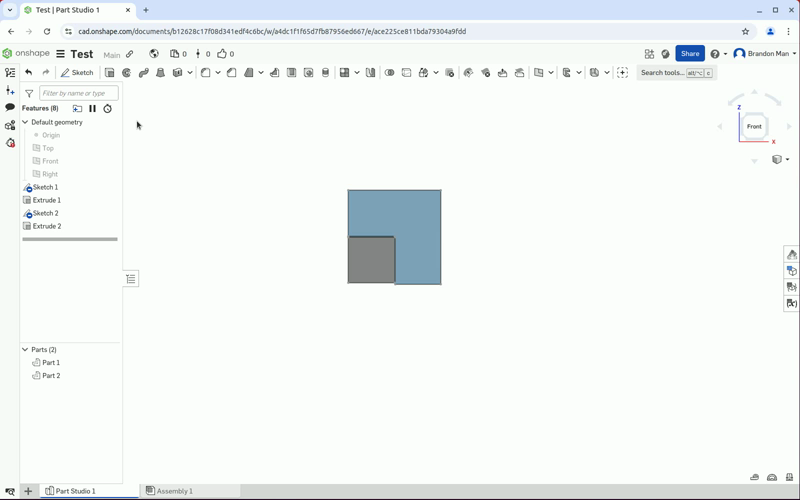
key(shift+7)
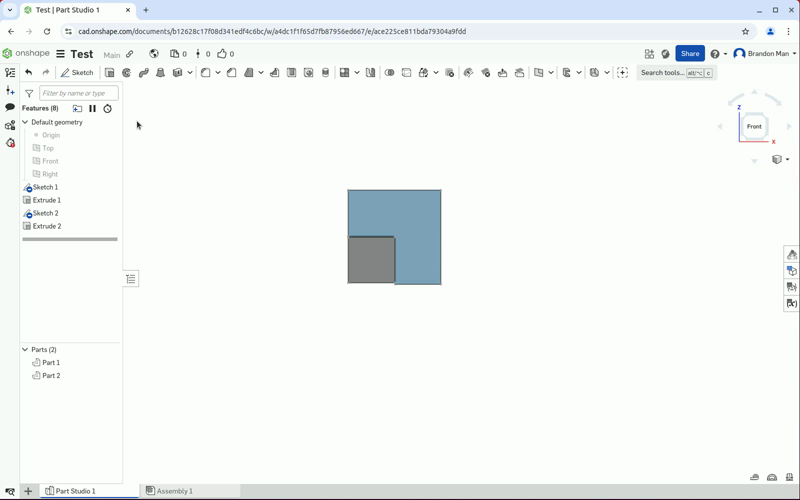
key(left, 2)
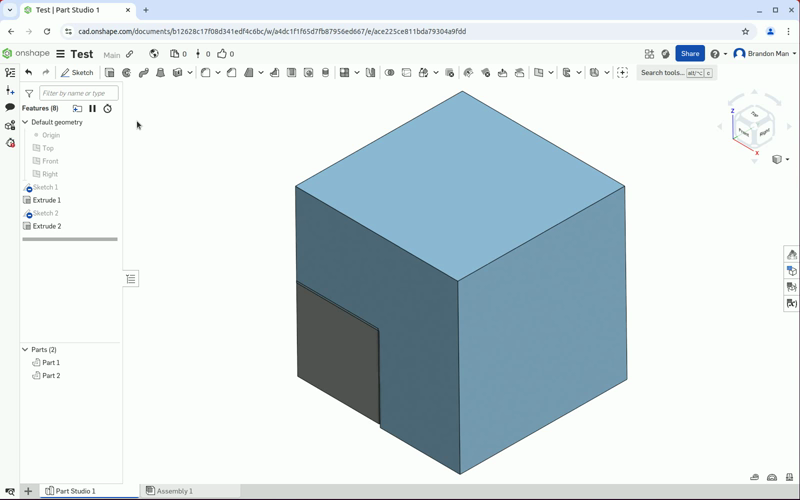
key(down, 2)
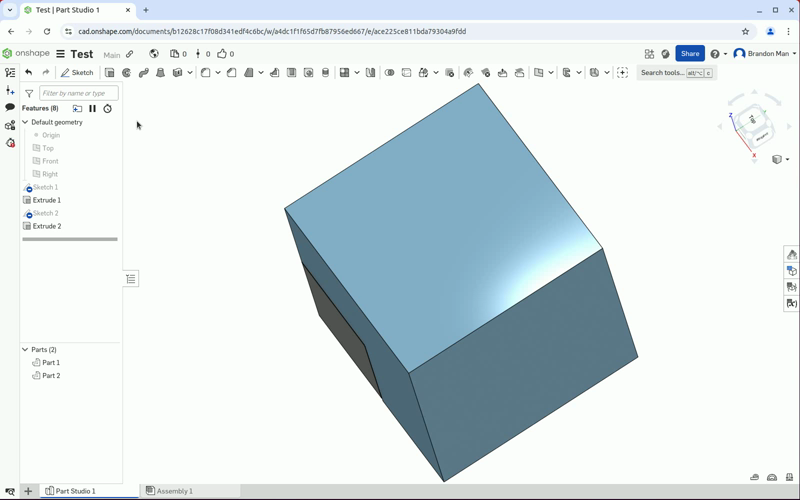
key(up, 2)
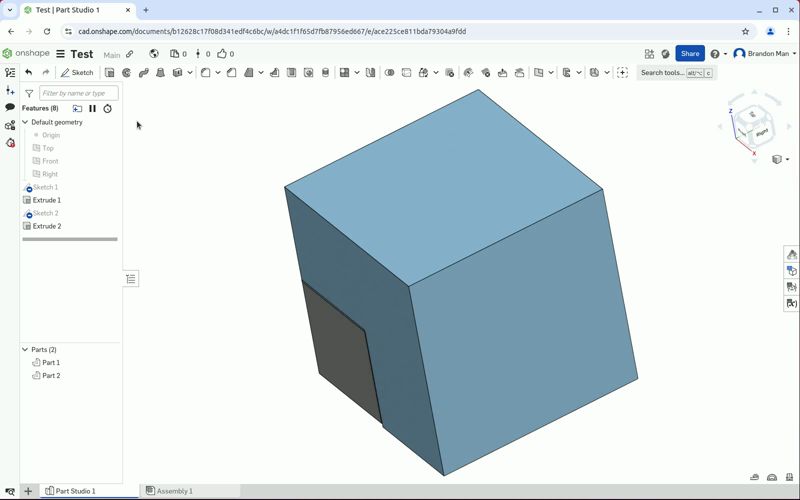
key(right, 2)
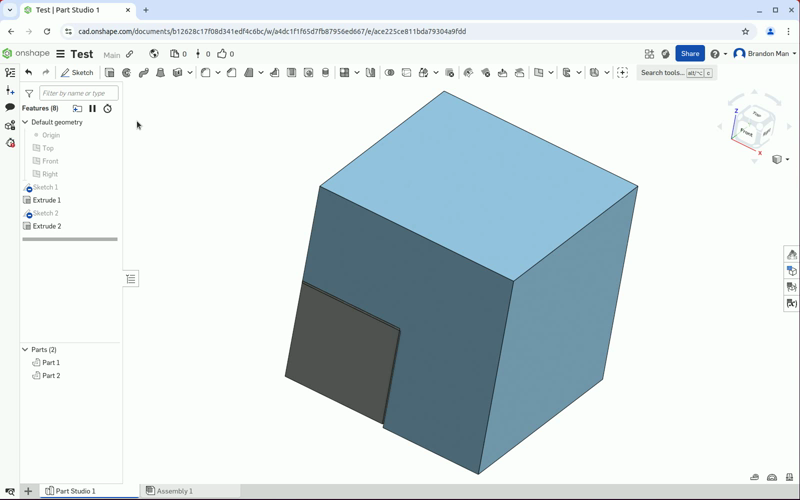
mouse_move(73, 189)
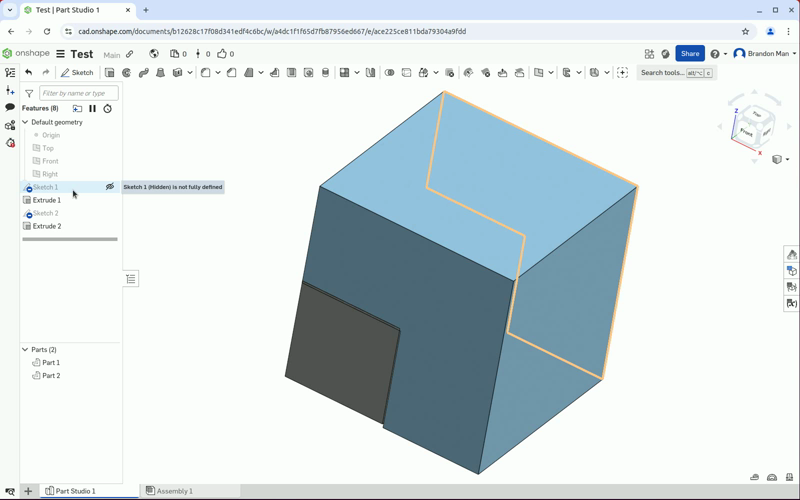
click(73, 189)